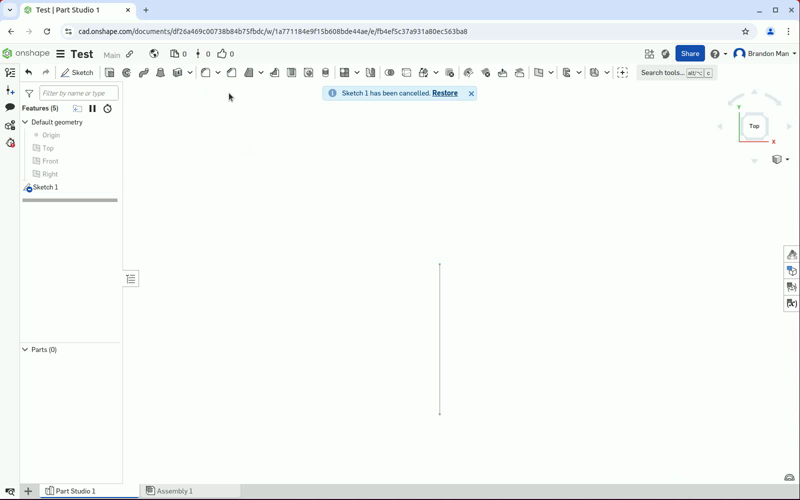
key(shift+h)
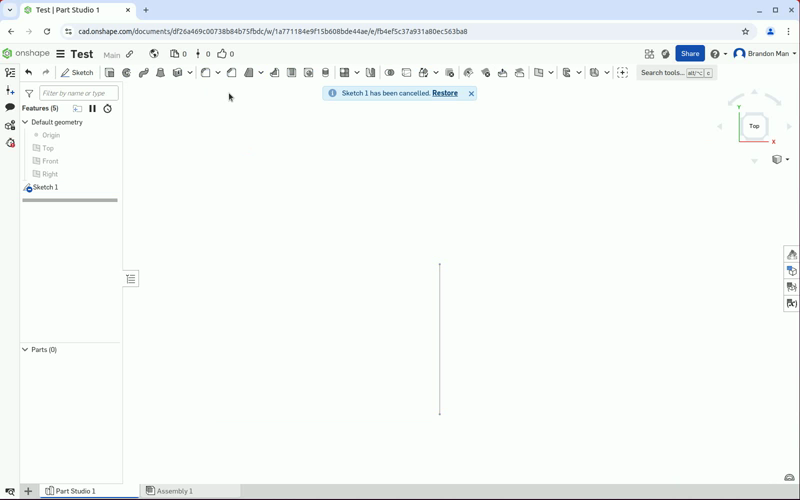
key(shift+s)
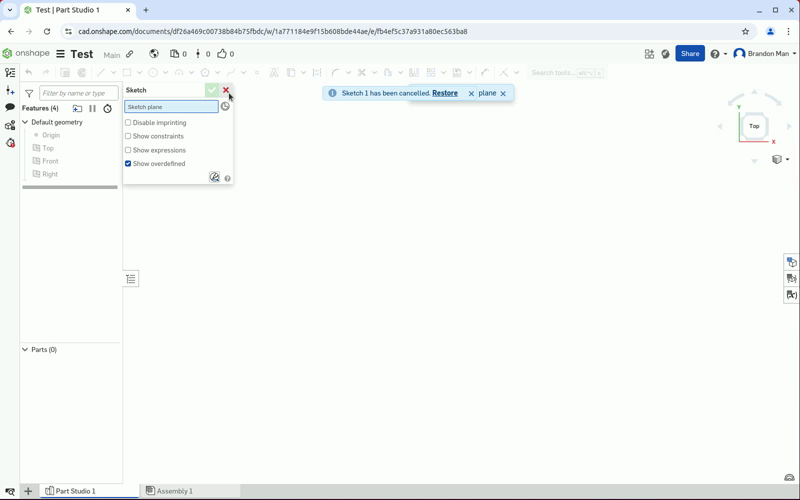
mouse_move(73, 150)
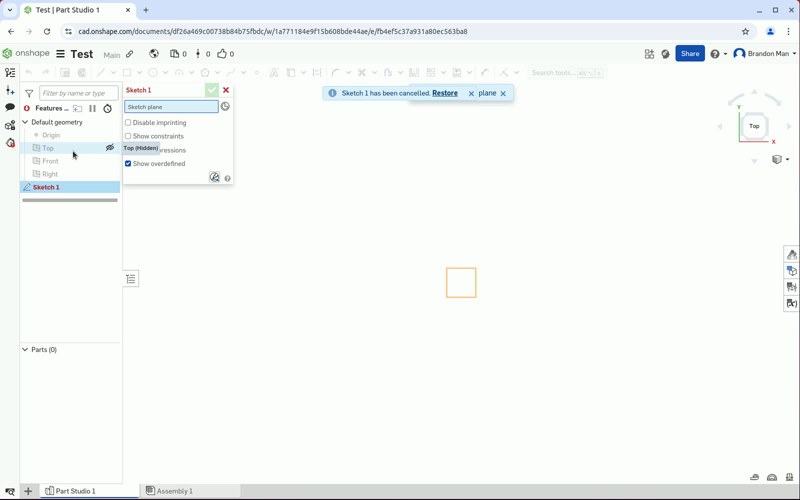
click(73, 150)
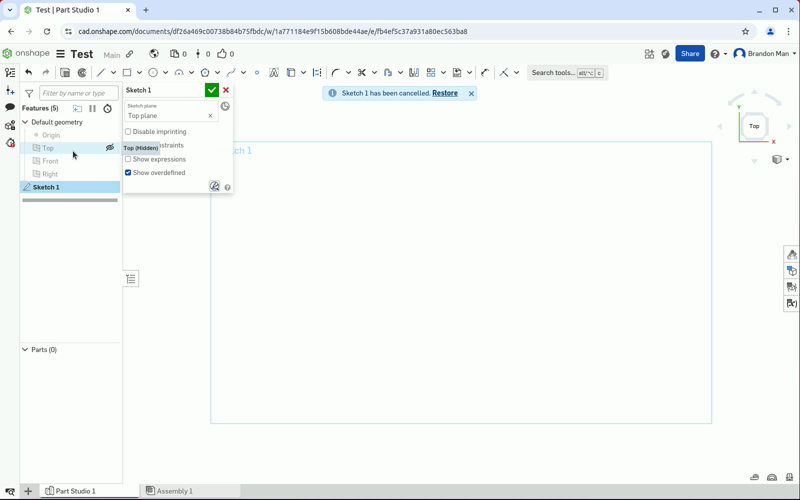
mouse_move(73, 352)
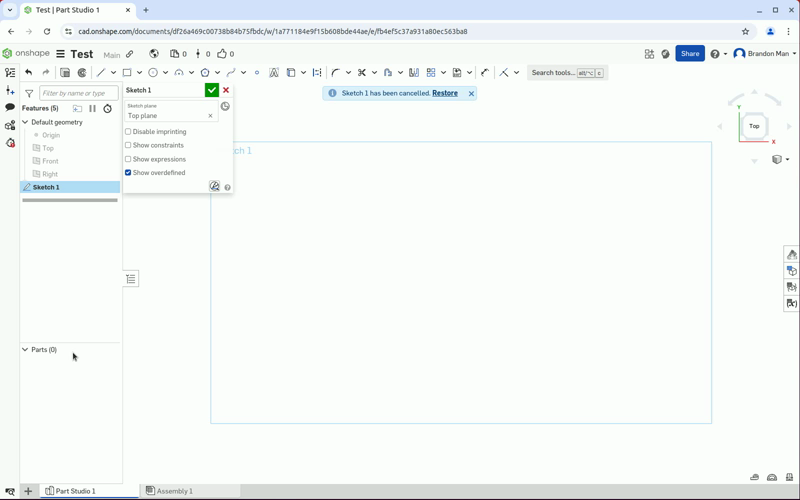
key(y)
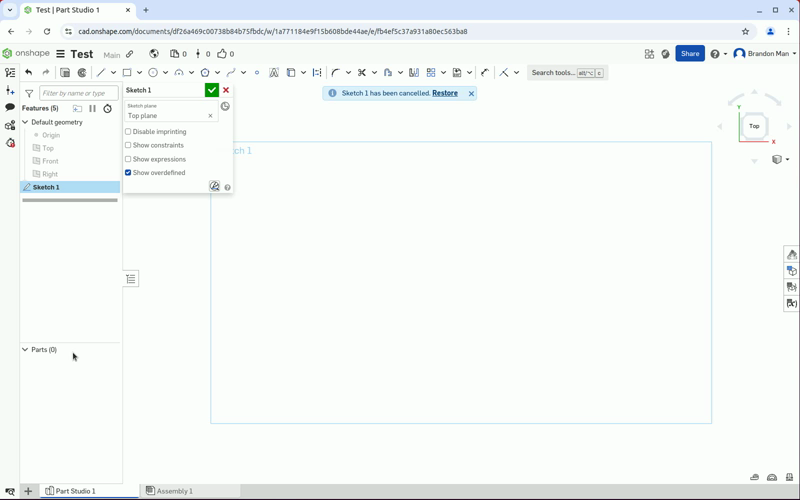
key(c)
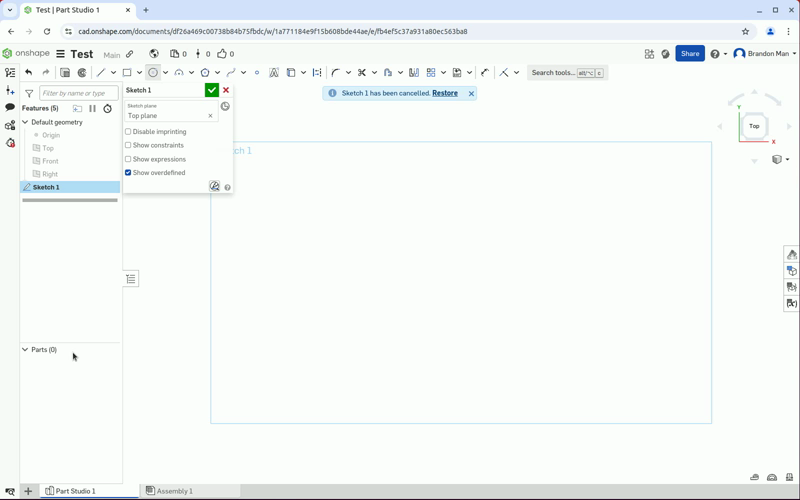
key_down(shift)
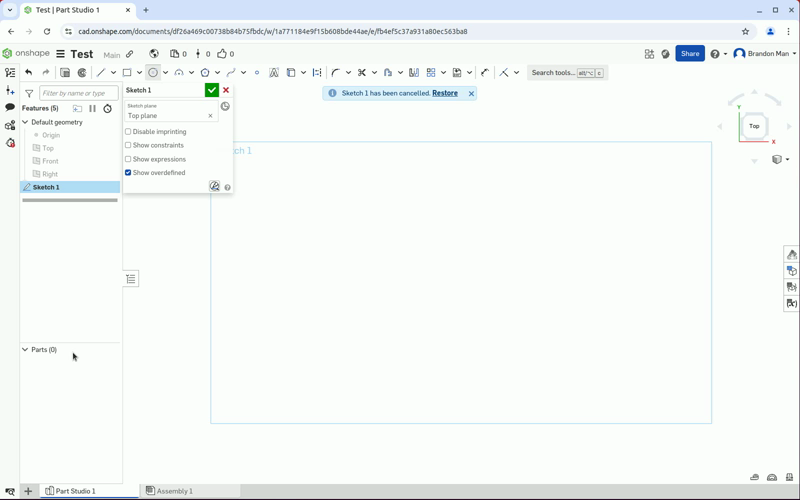
mouse_move(418, 332)
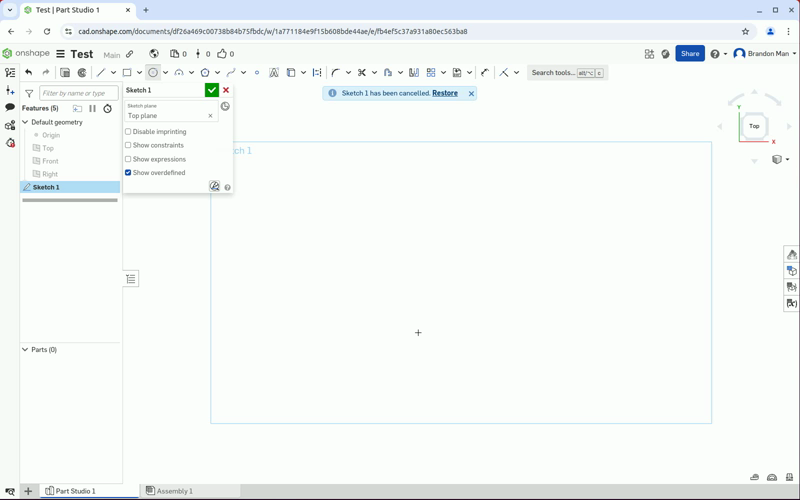
click(418, 332)
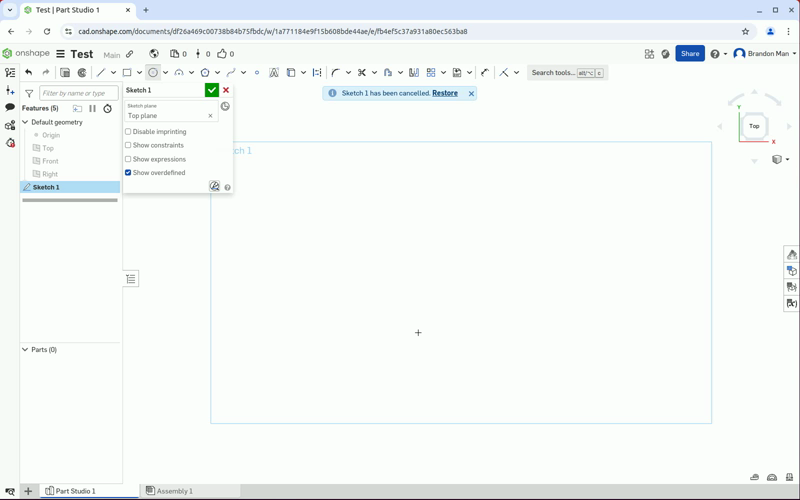
key_up(shift)
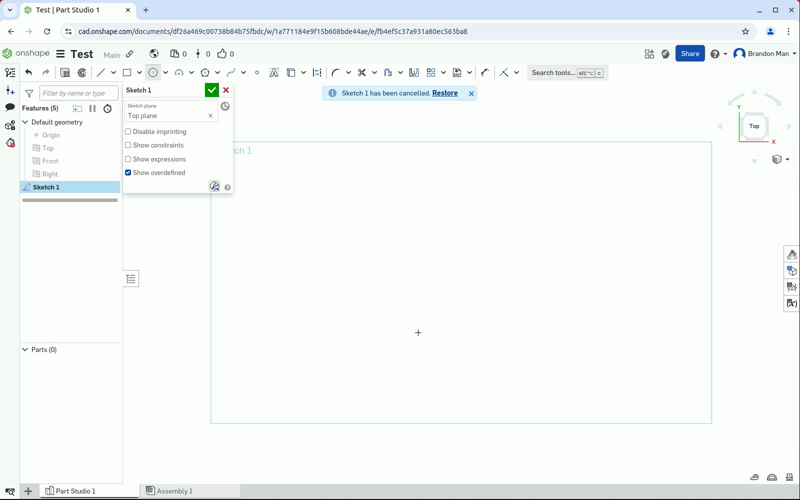
mouse_move(423, 332)
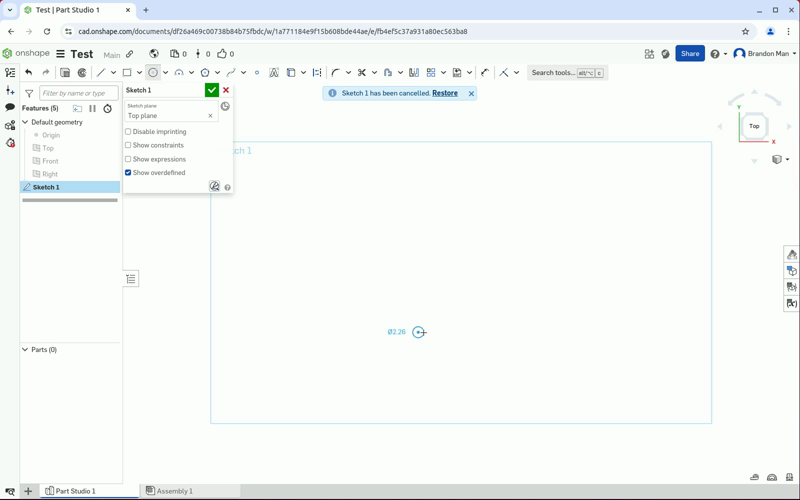
click(423, 332)
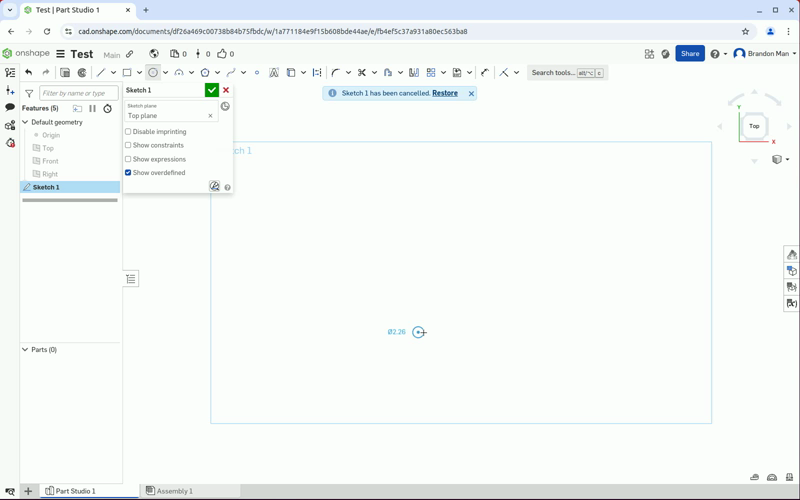
key(esc)
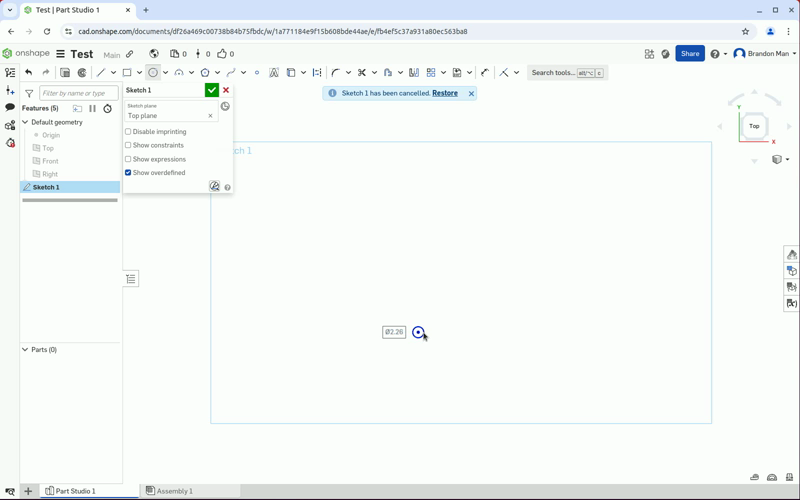
mouse_move(413, 332)
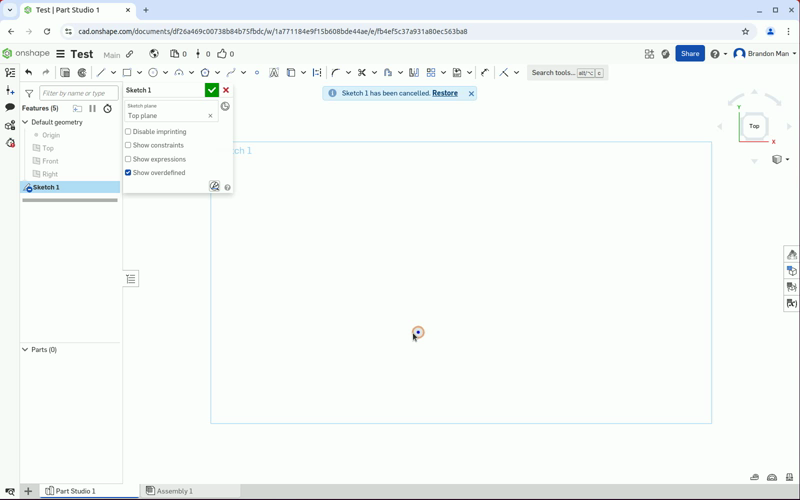
scroll(6)
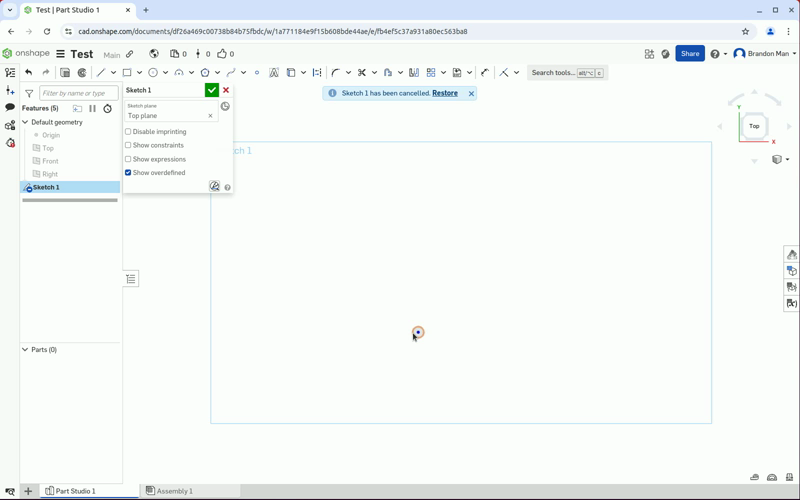
scroll(6)
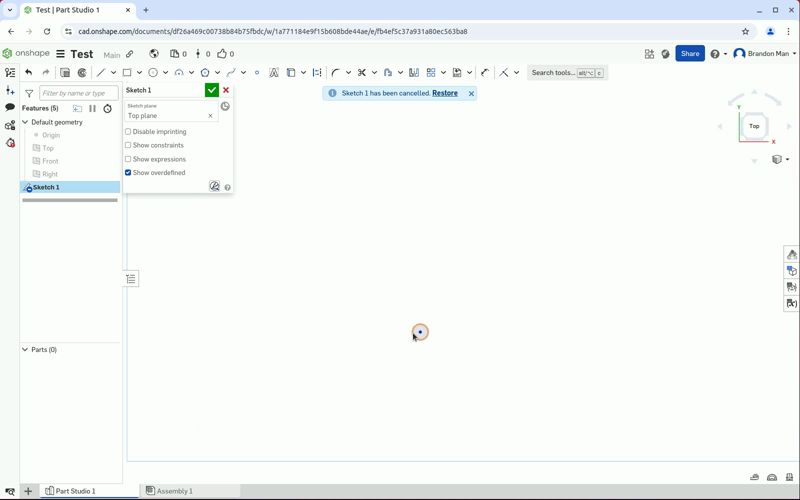
scroll(6)
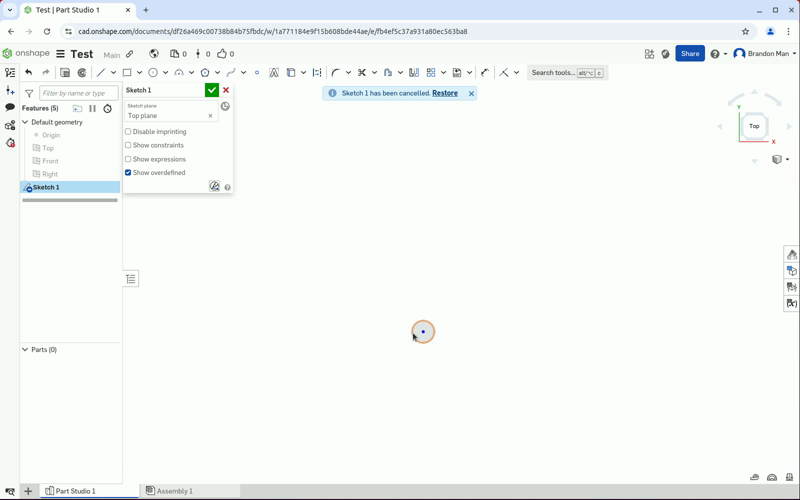
scroll(6)
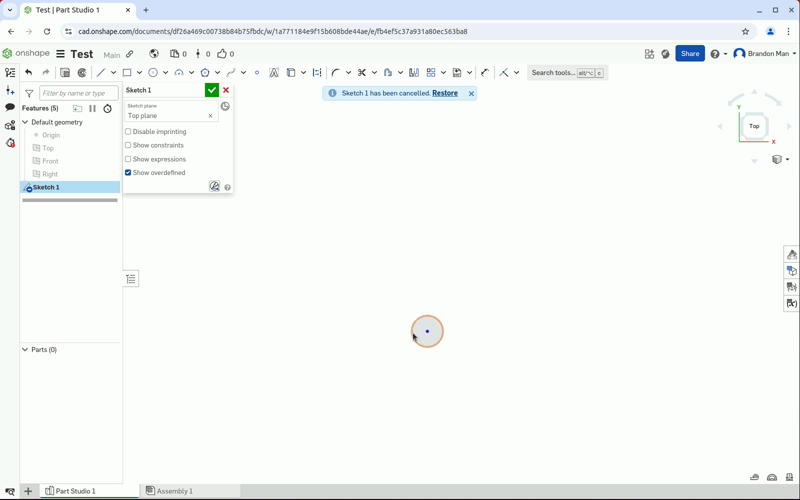
scroll(6)
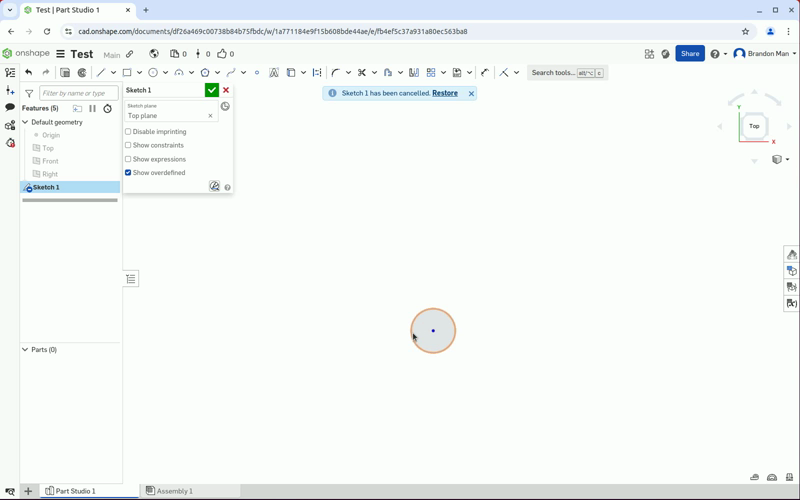
scroll(6)
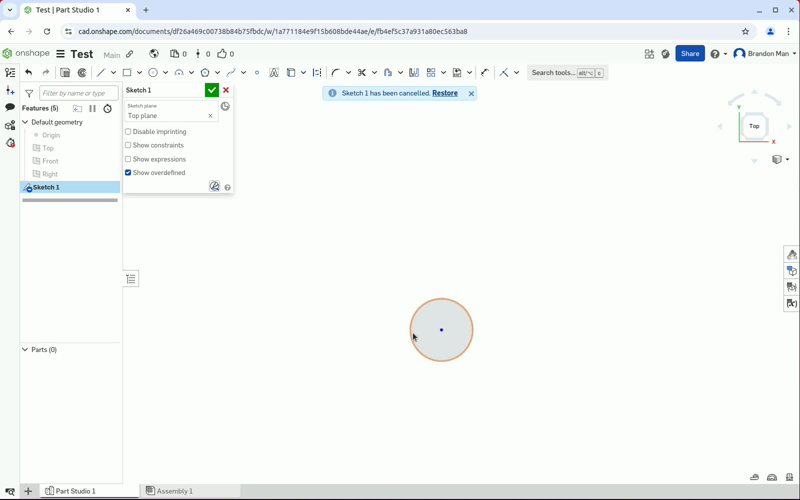
scroll(6)
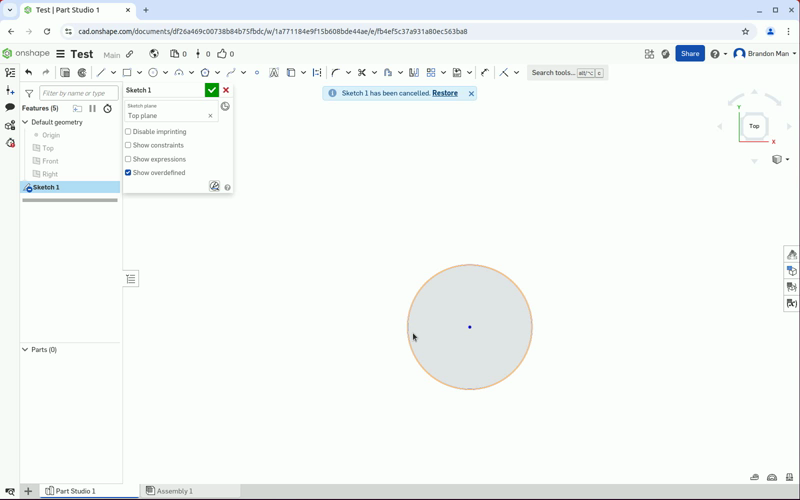
click(413, 332)
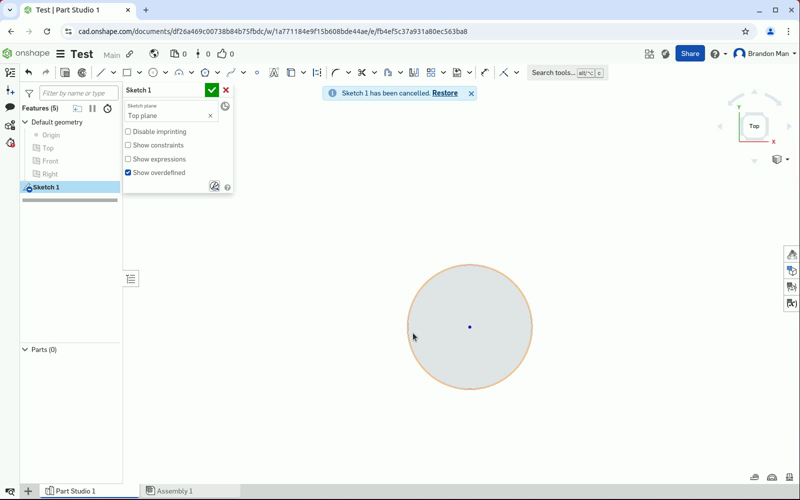
scroll(-6)
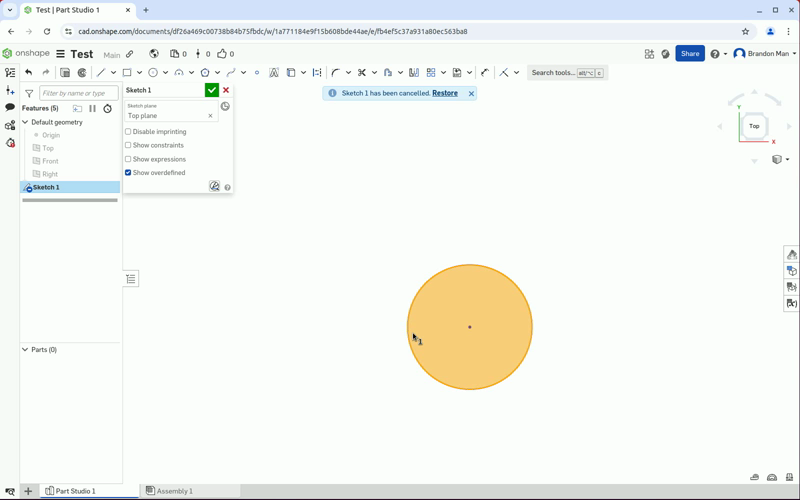
scroll(-6)
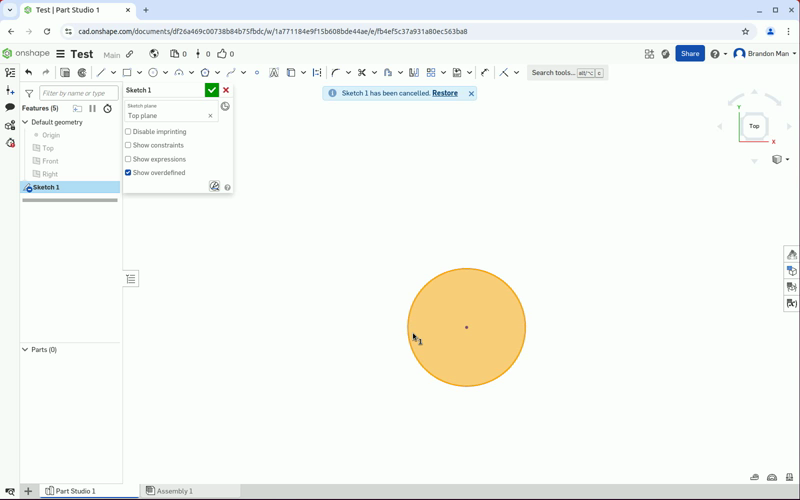
scroll(-6)
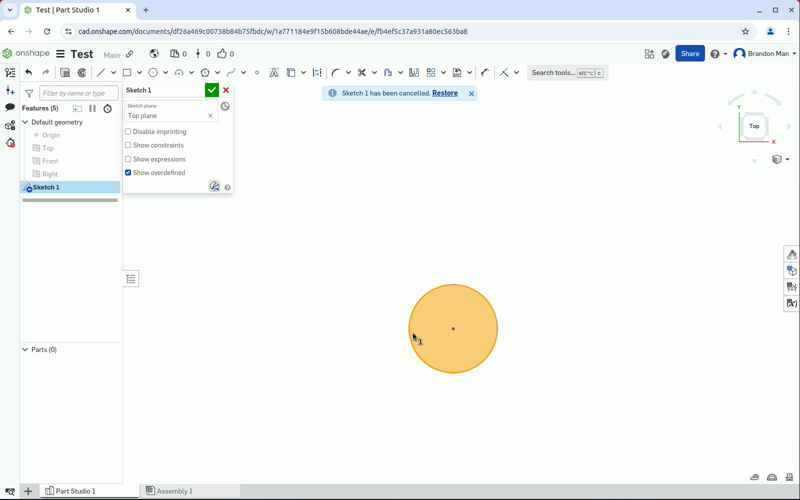
scroll(-6)
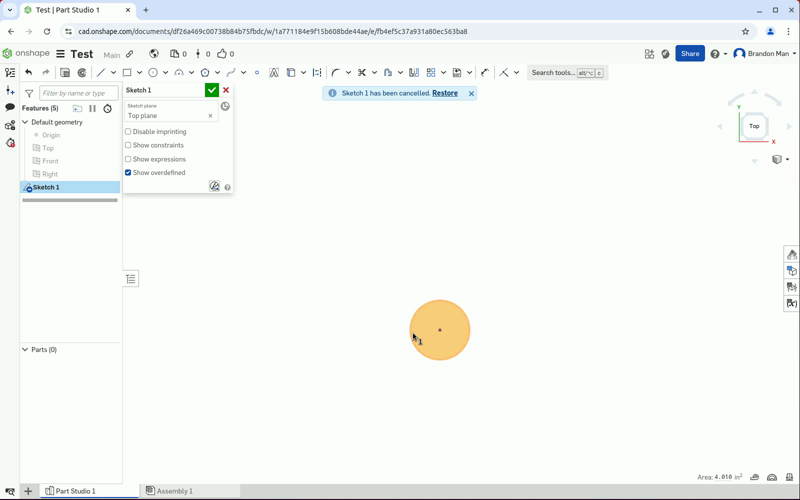
scroll(-6)
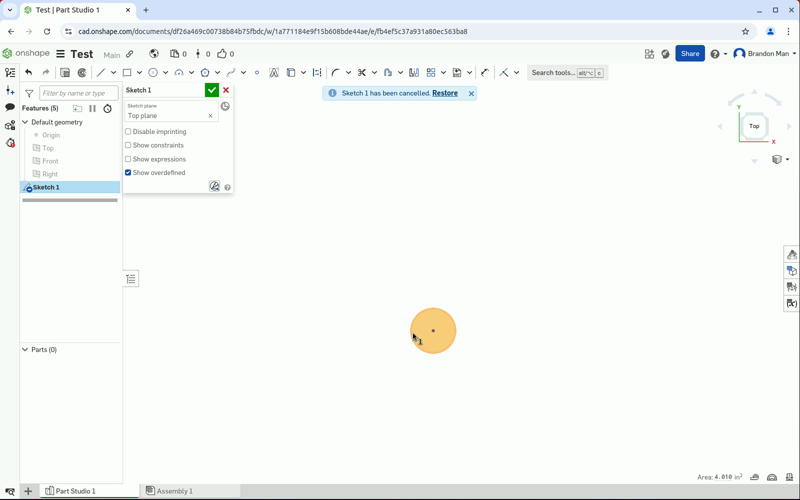
scroll(-6)
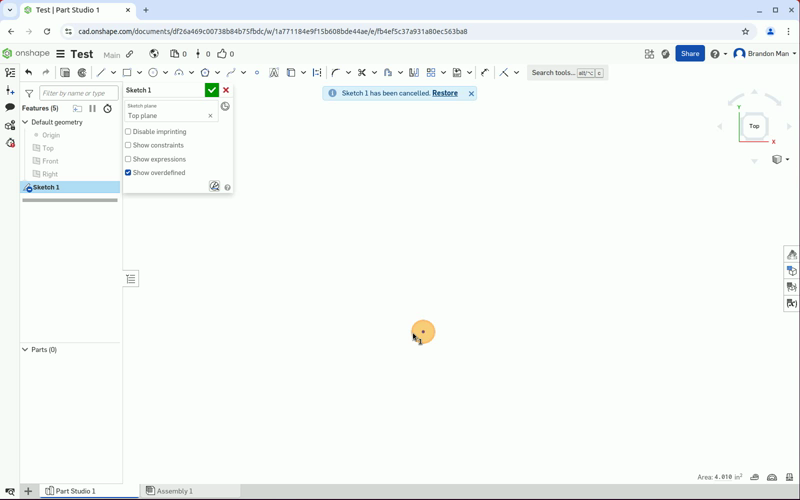
scroll(-6)
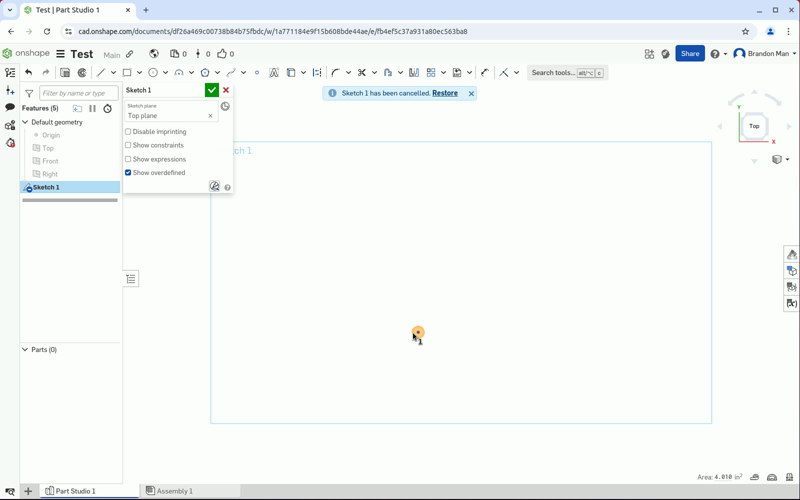
mouse_move(73, 352)
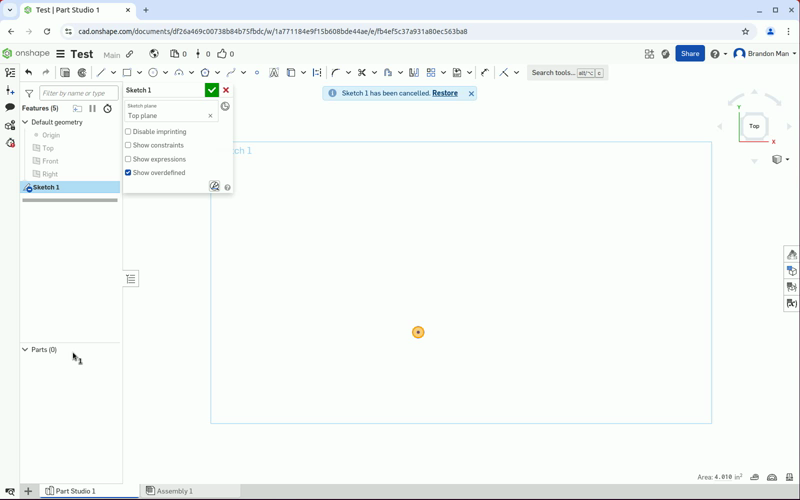
key(shift+y)
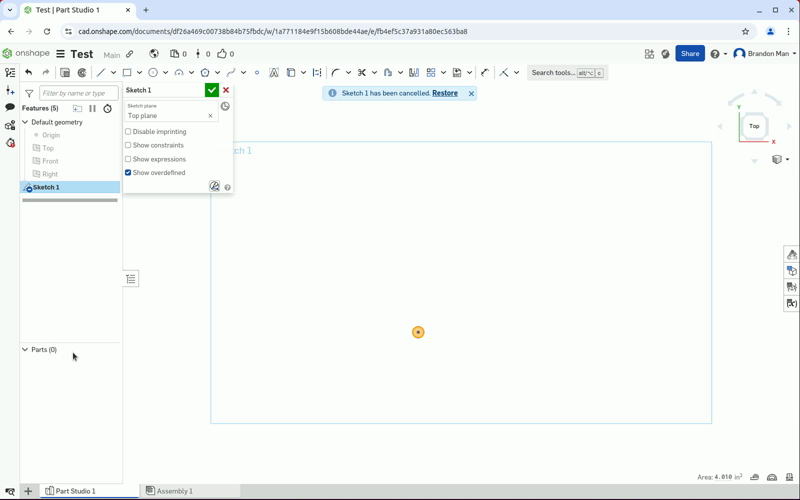
key(shift+e)
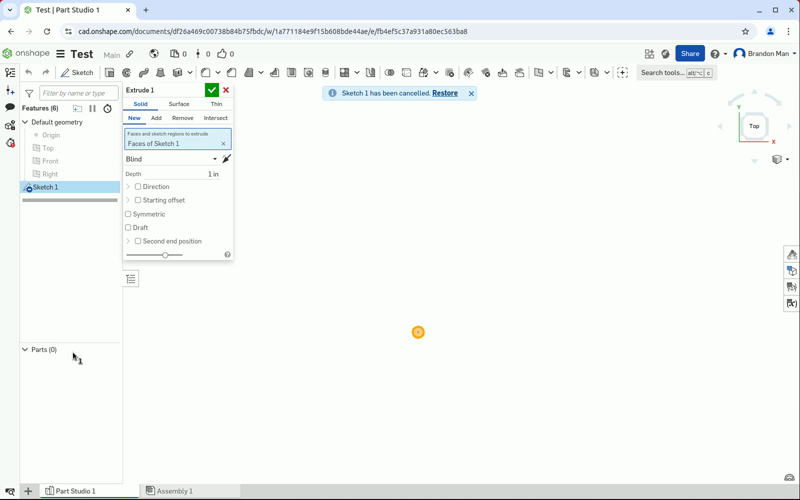
mouse_move(143, 106)
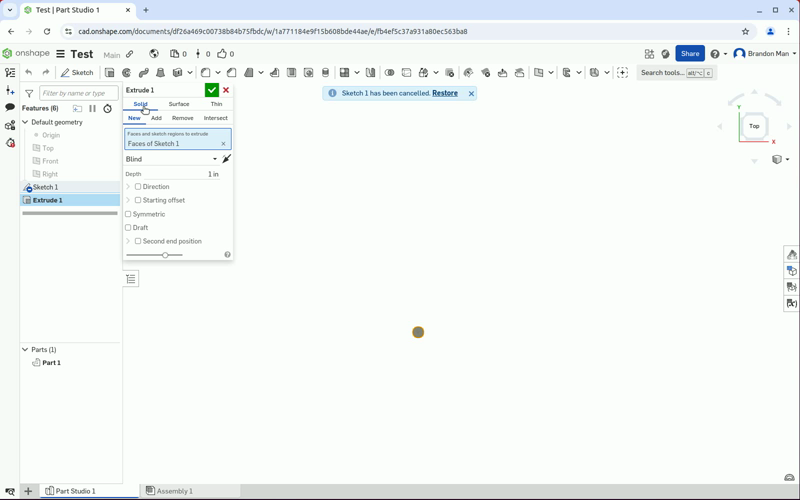
click(143, 106)
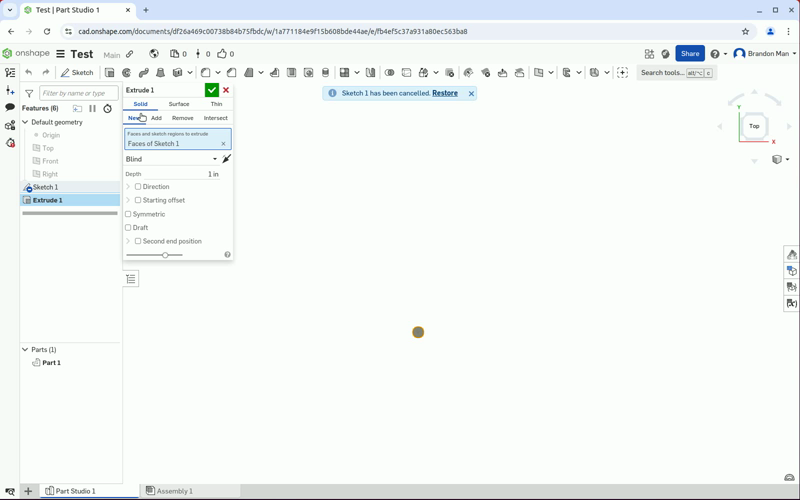
mouse_move(137, 120)
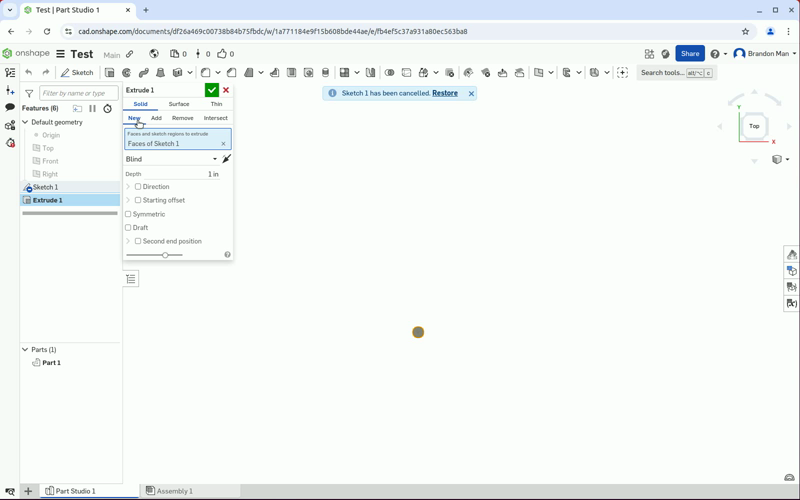
click(137, 120)
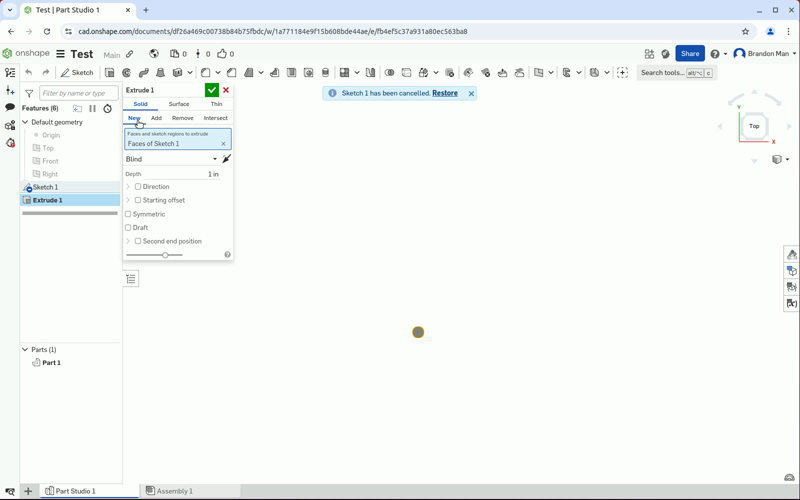
key(tab, 4)
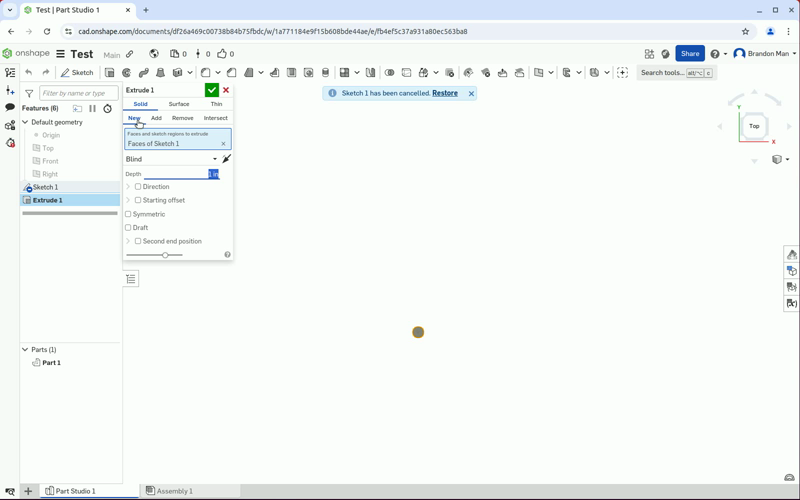
text(18.775)
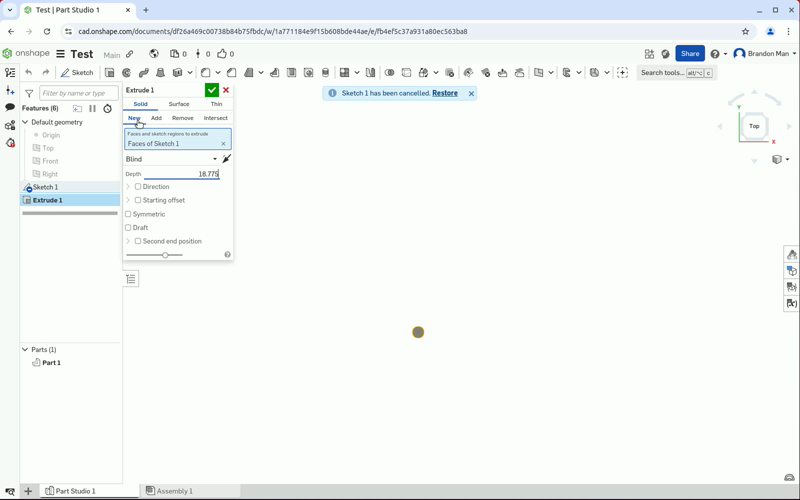
key(enter)
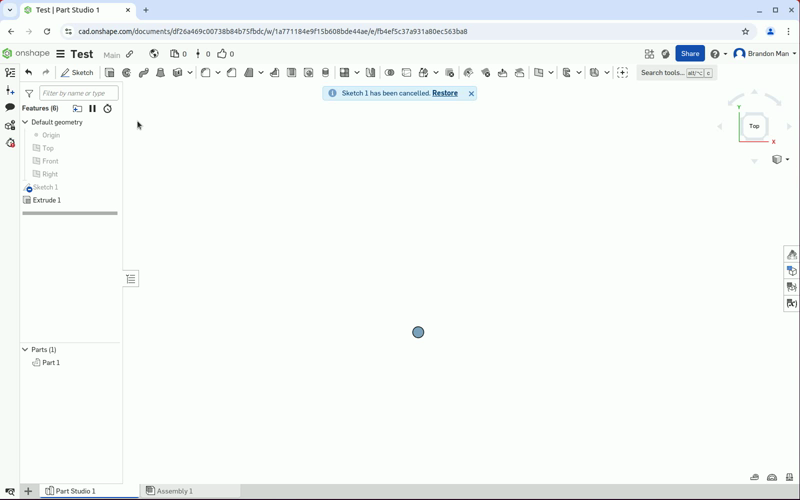
key(shift+h)
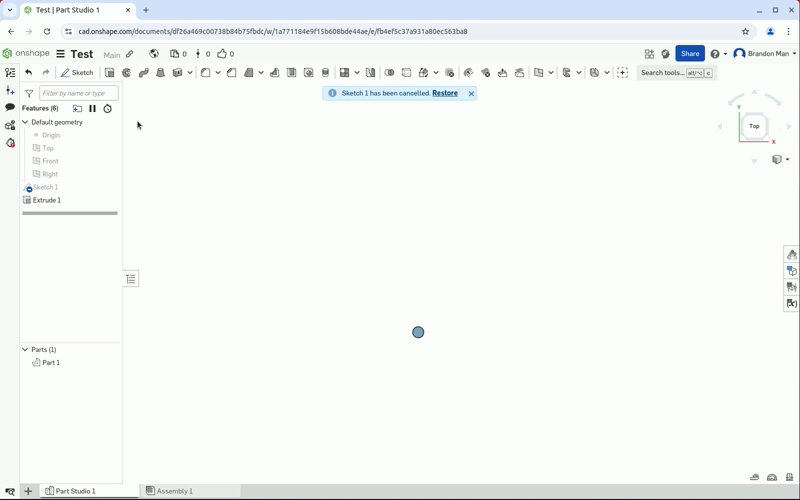
key(shift+h)
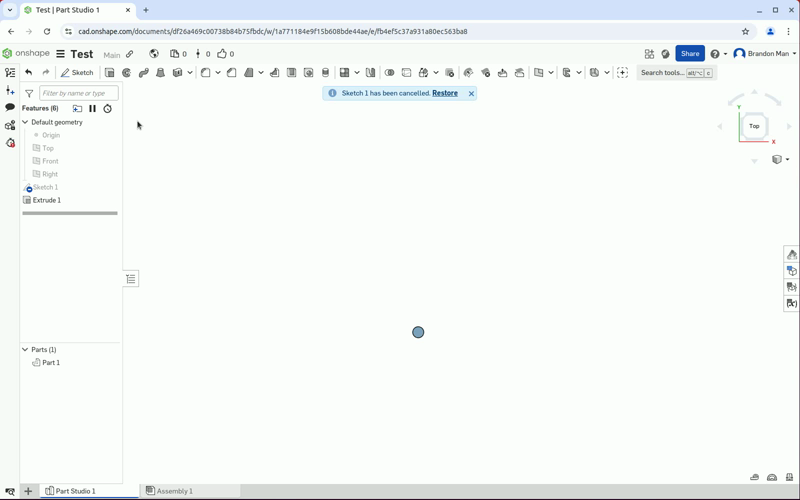
mouse_move(73, 189)
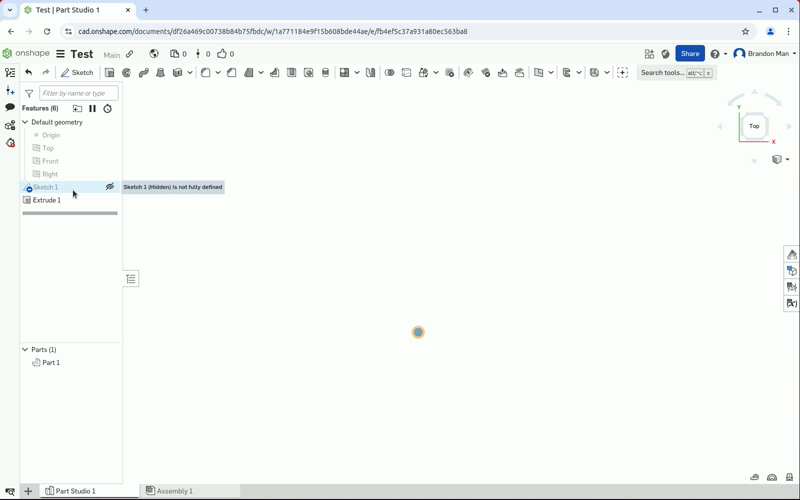
click(73, 189)
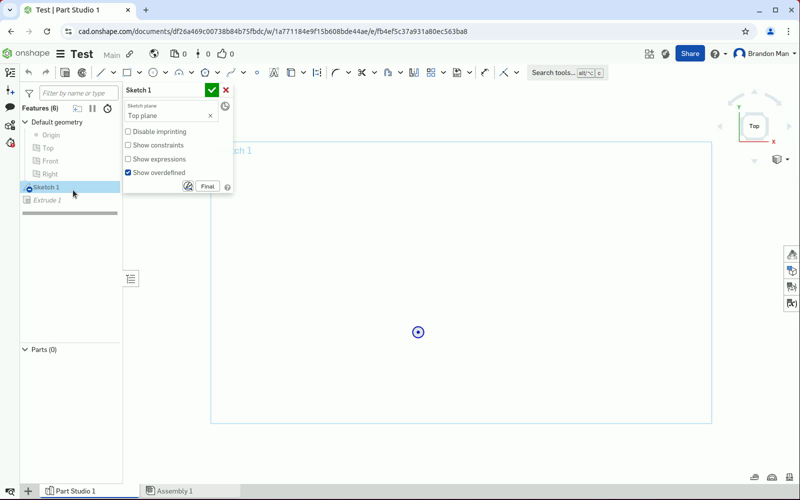
mouse_move(229, 92)
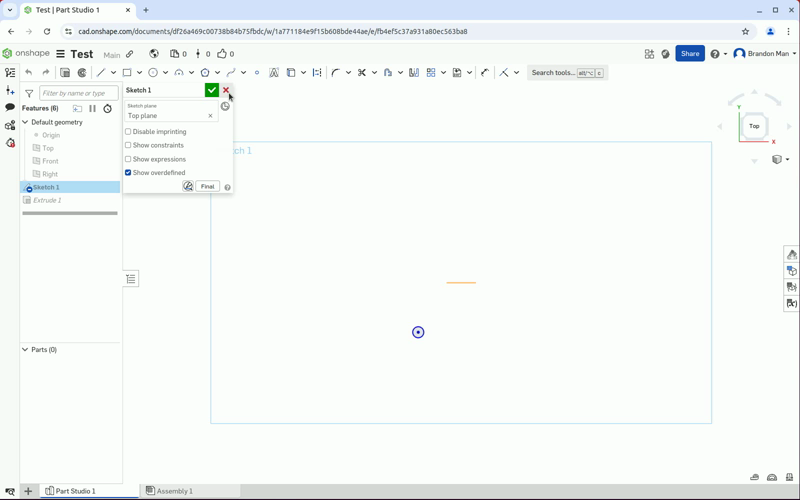
click(229, 92)
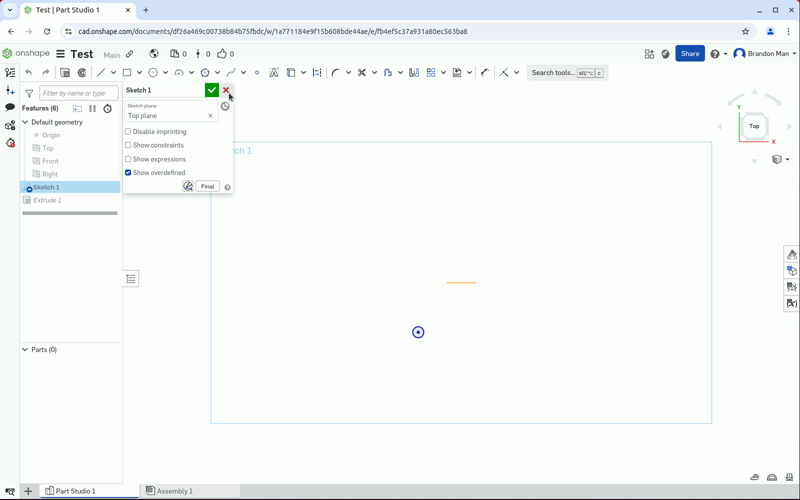
key(shift+s)
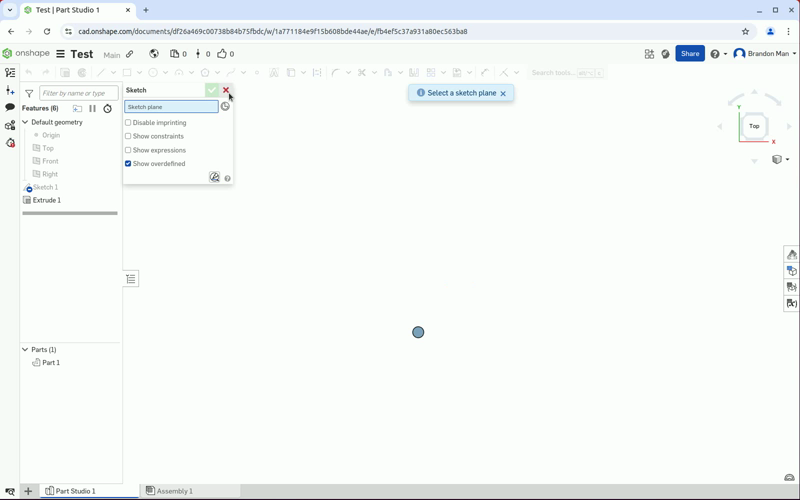
mouse_move(73, 150)
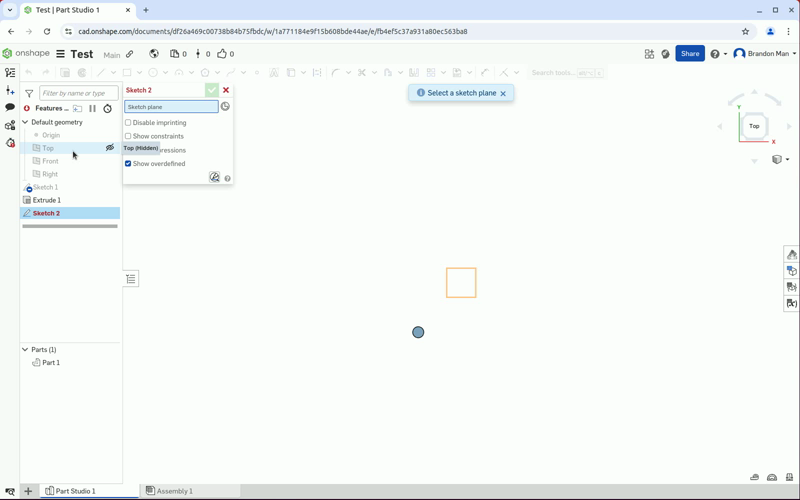
click(73, 150)
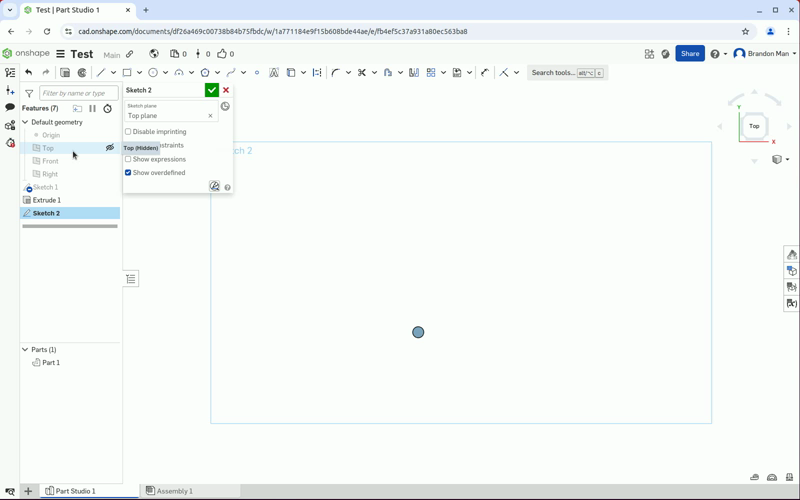
mouse_move(73, 352)
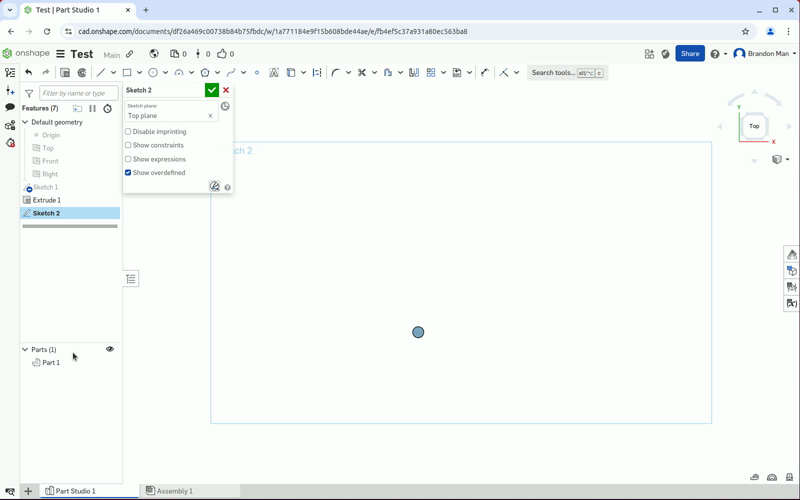
key(y)
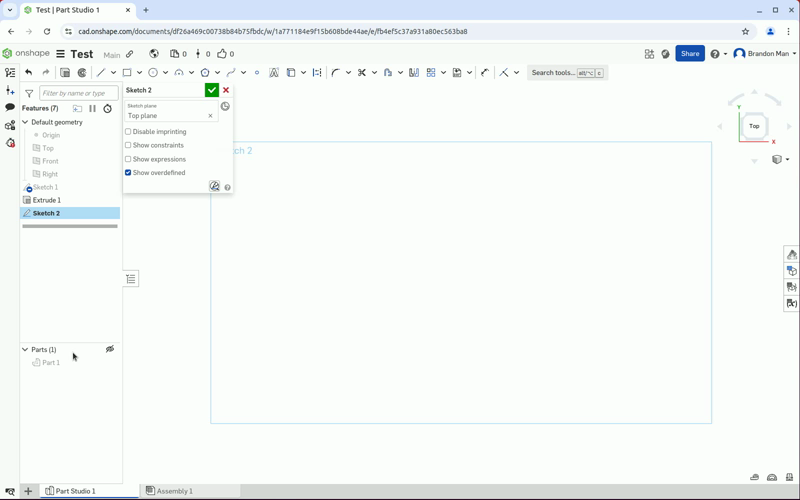
key(c)
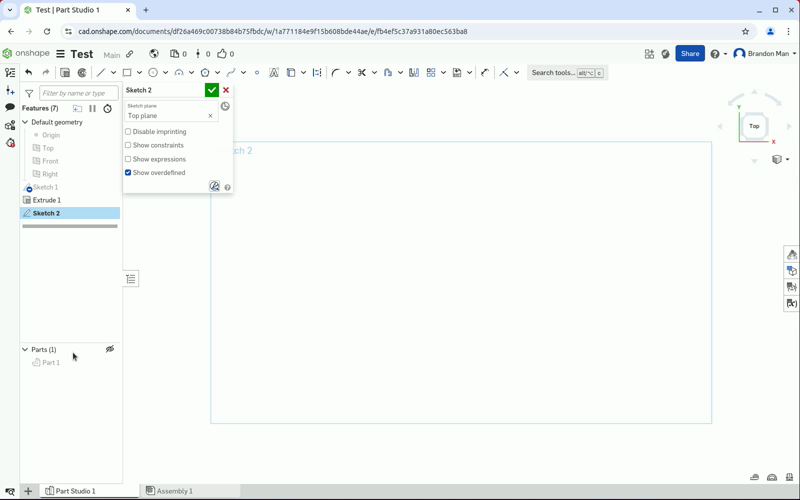
key_down(shift)
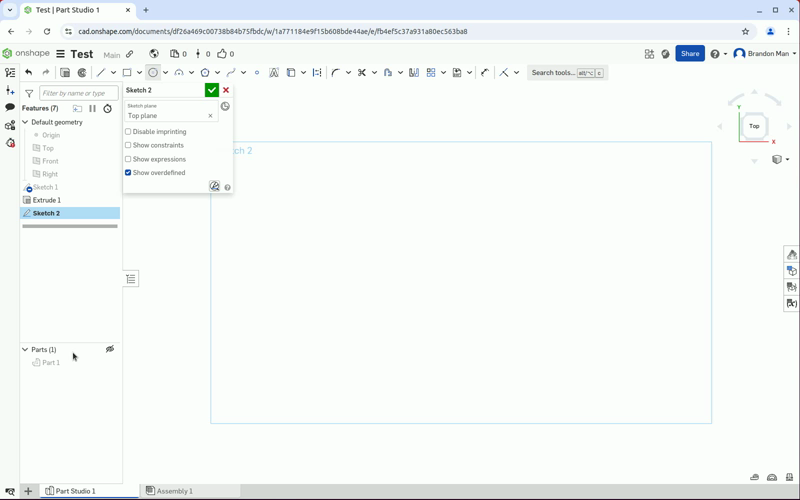
mouse_move(508, 241)
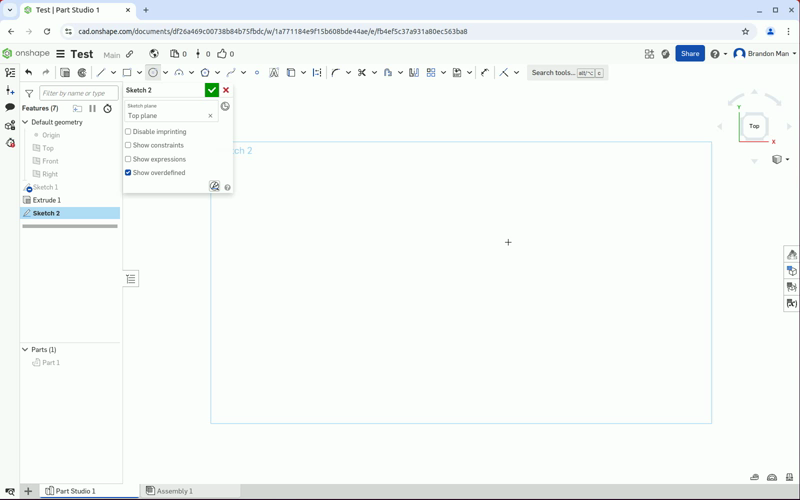
click(508, 241)
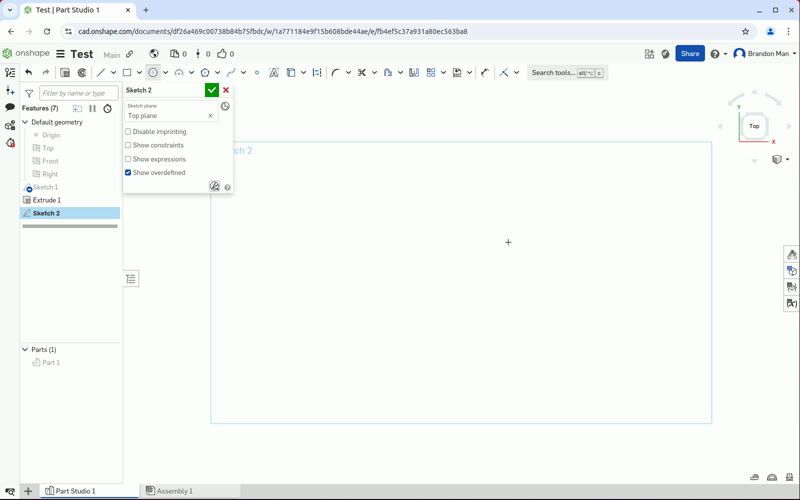
key_up(shift)
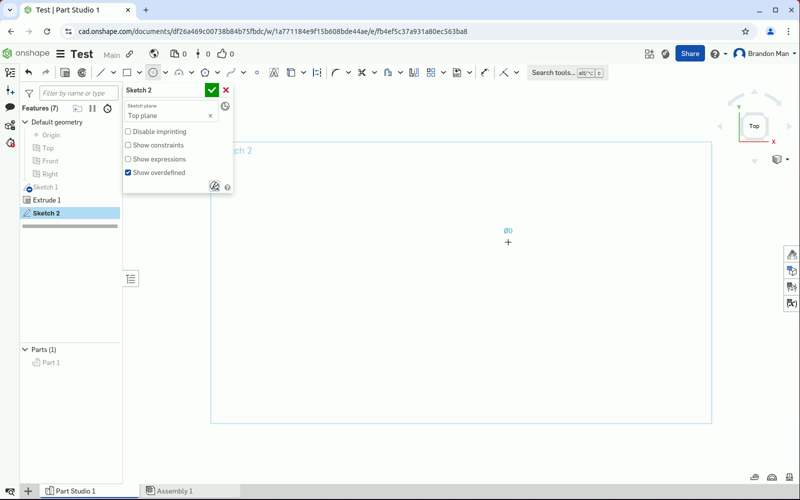
mouse_move(513, 241)
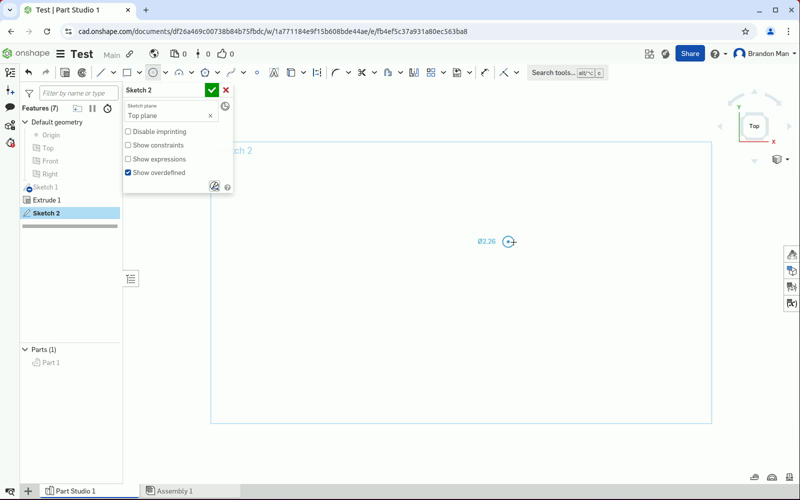
click(513, 241)
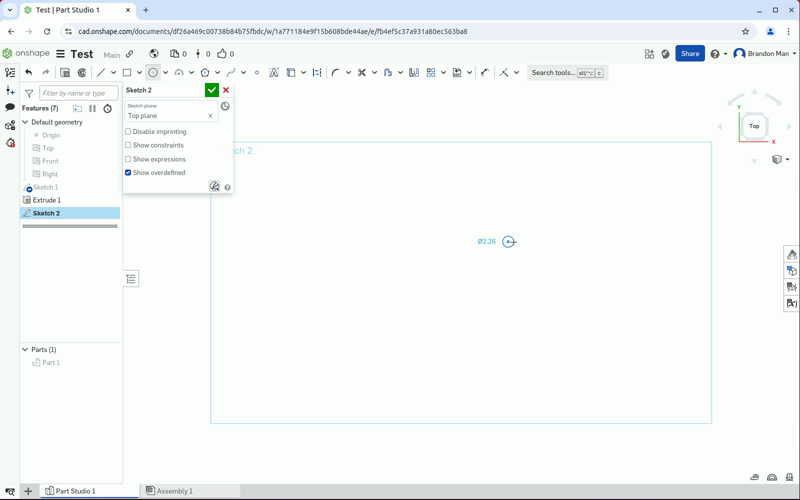
key(esc)
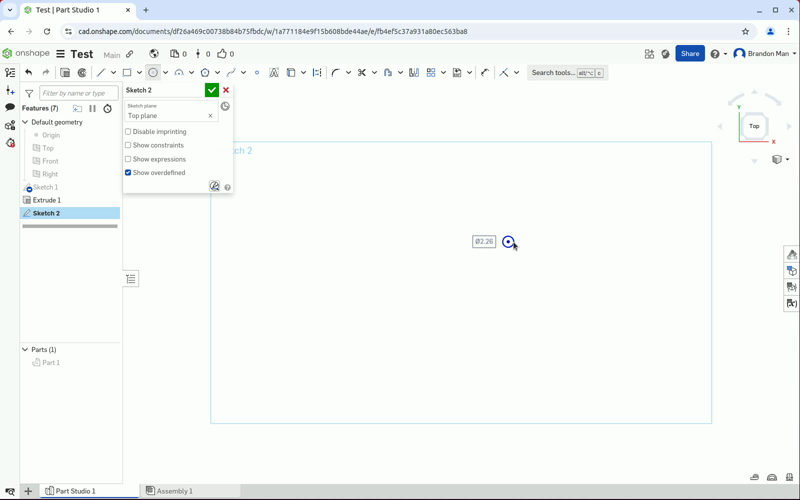
mouse_move(510, 243)
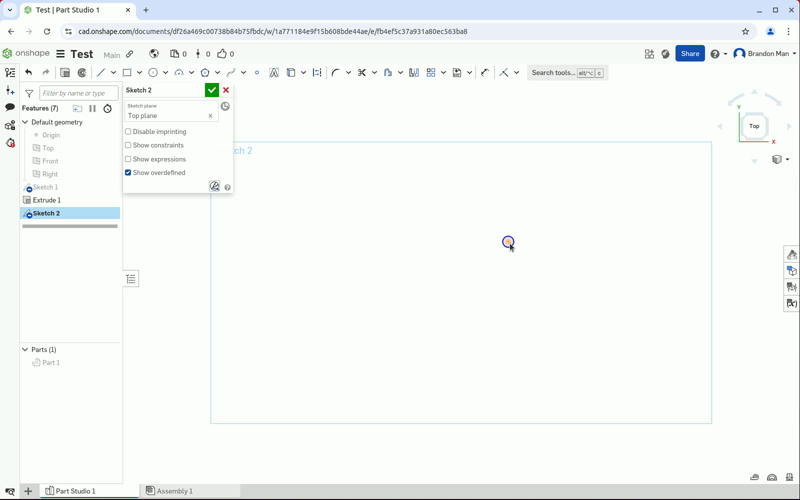
scroll(6)
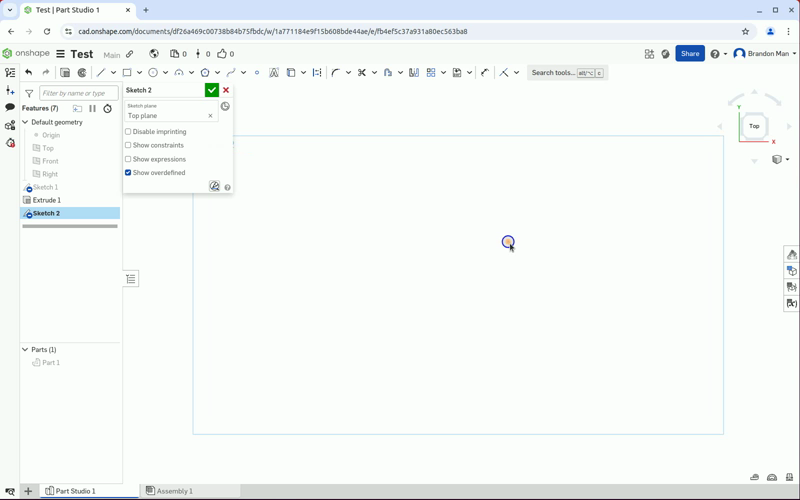
scroll(6)
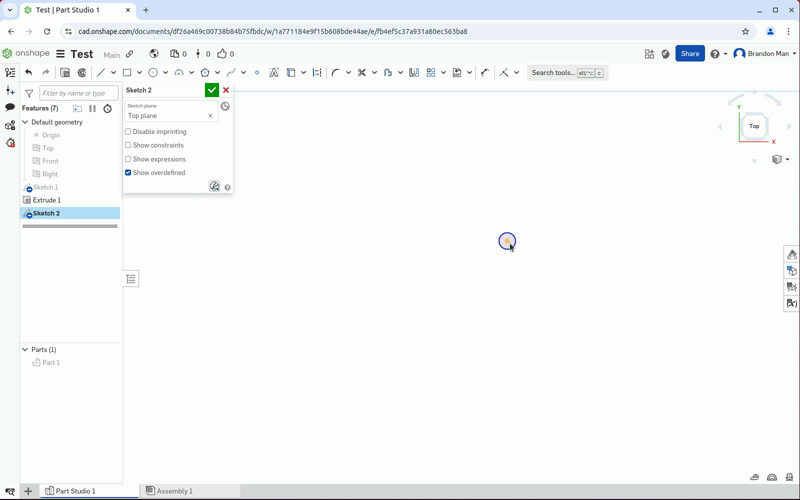
scroll(6)
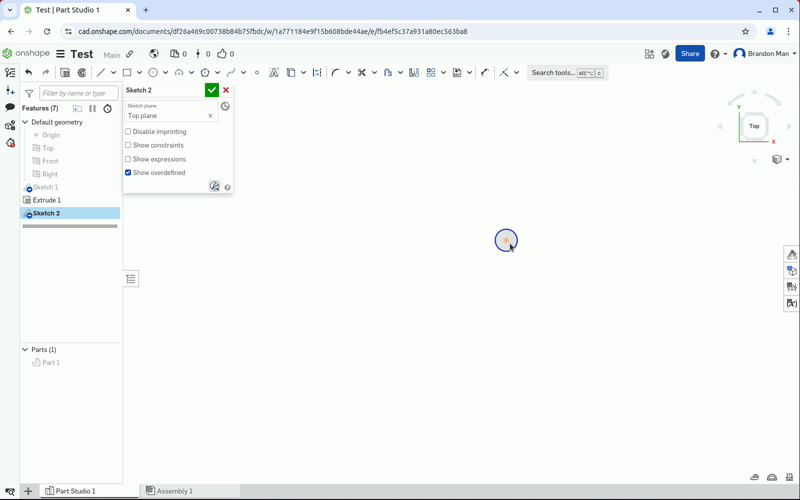
scroll(6)
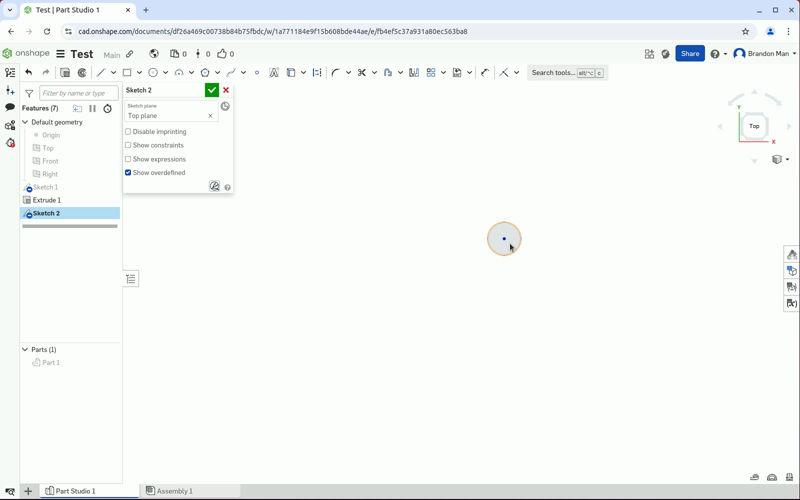
scroll(6)
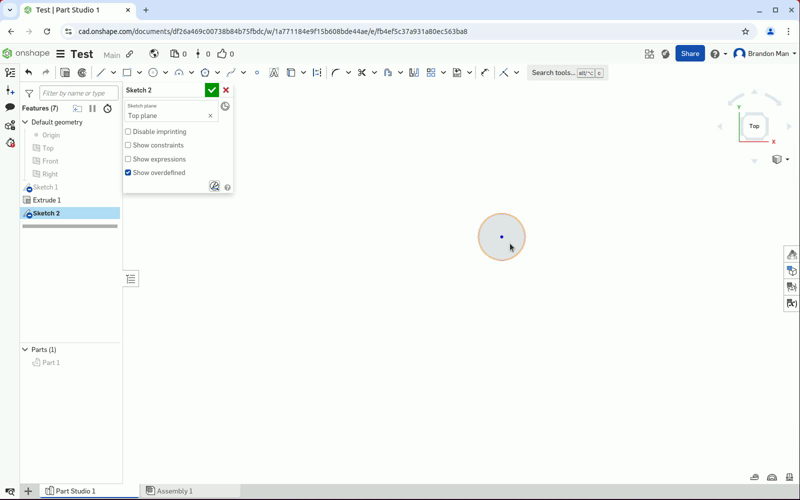
scroll(6)
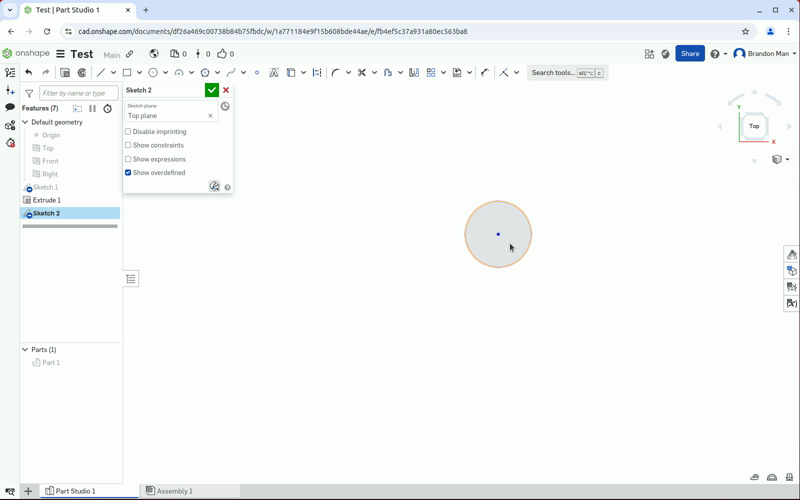
scroll(6)
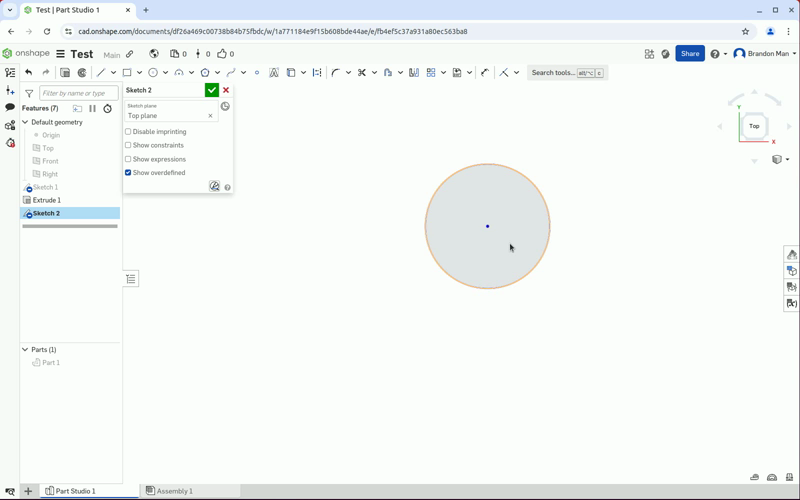
click(510, 243)
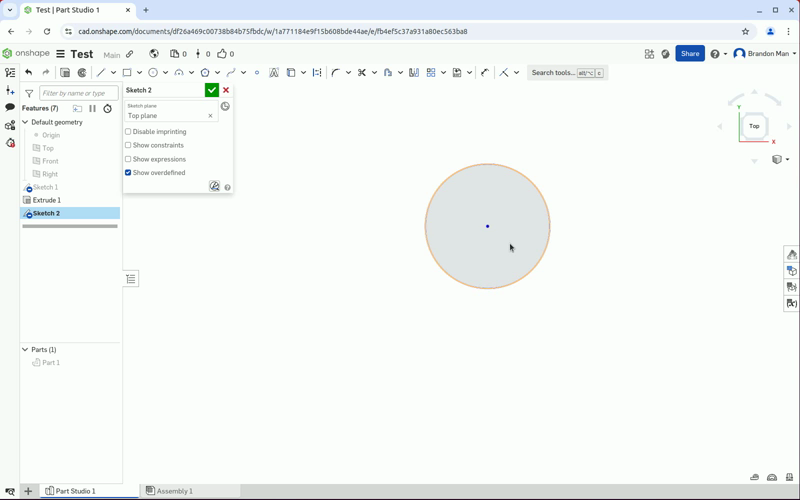
scroll(-6)
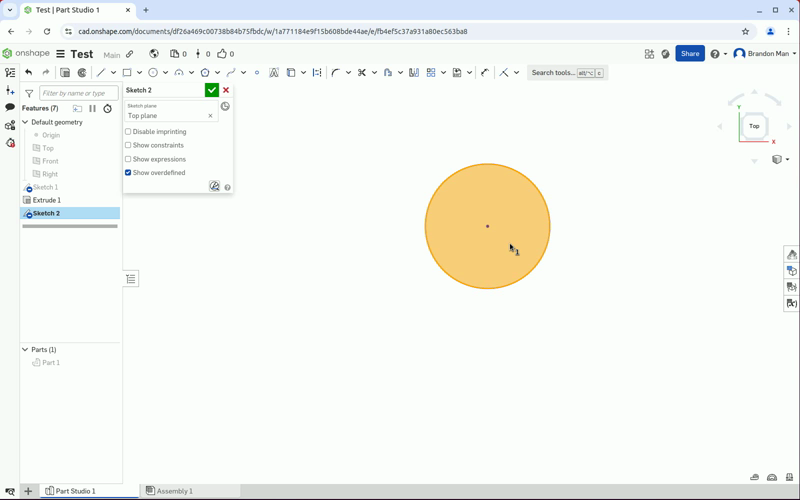
scroll(-6)
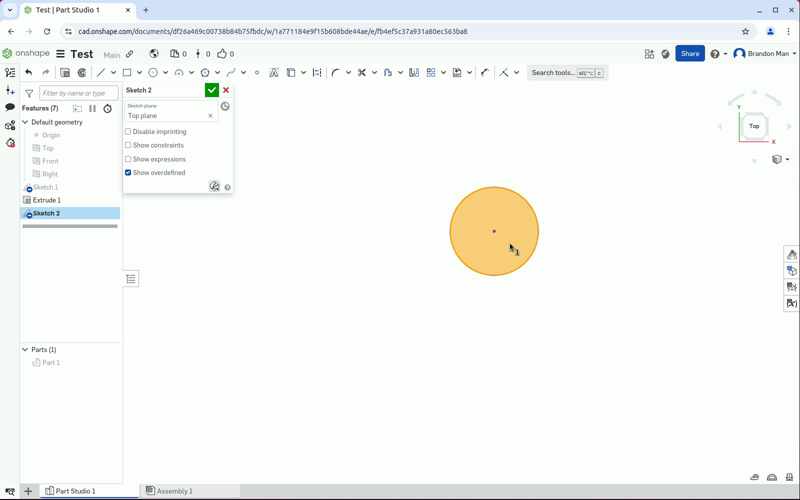
scroll(-6)
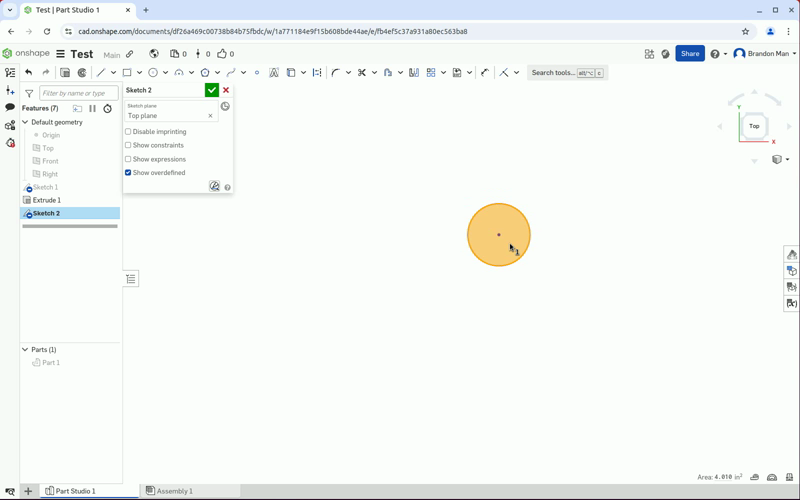
scroll(-6)
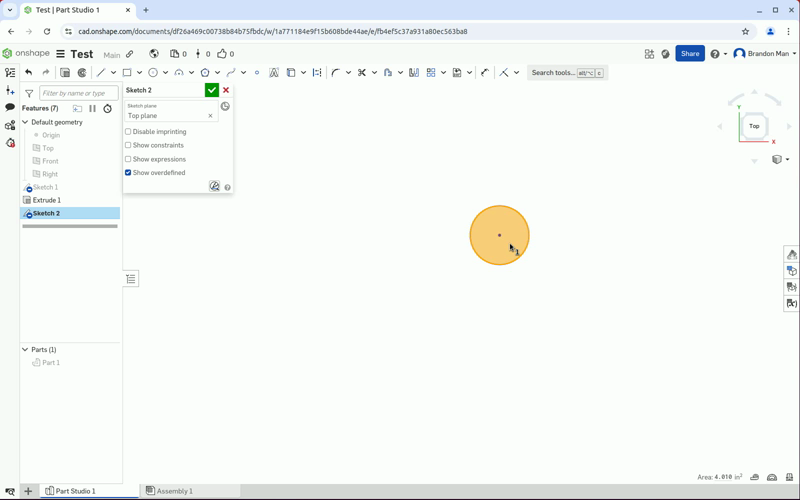
scroll(-6)
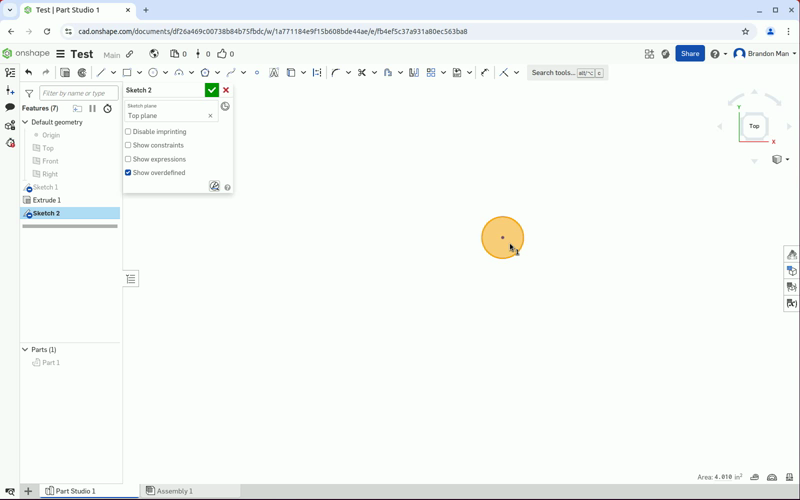
scroll(-6)
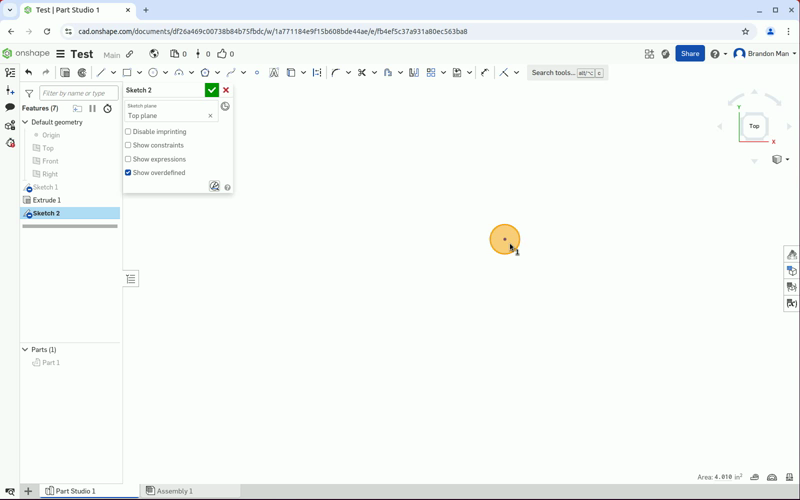
scroll(-6)
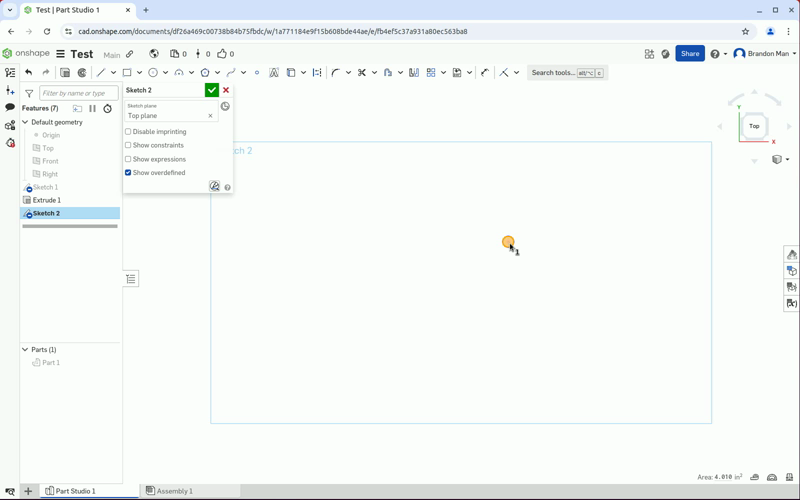
mouse_move(73, 352)
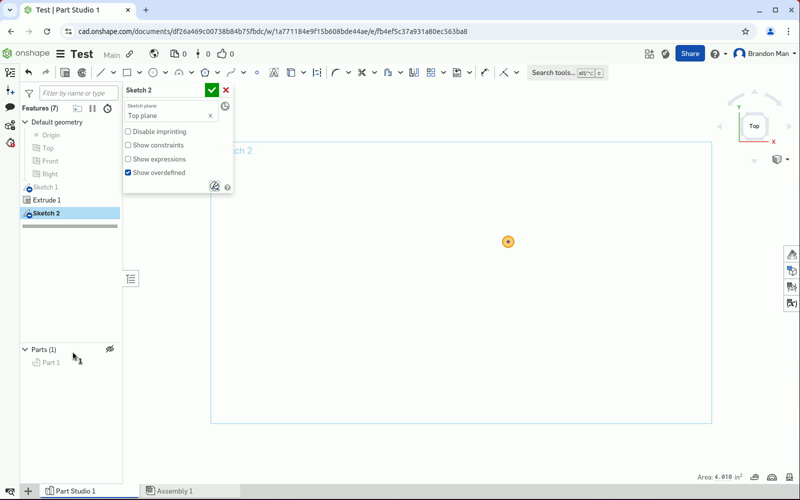
key(shift+y)
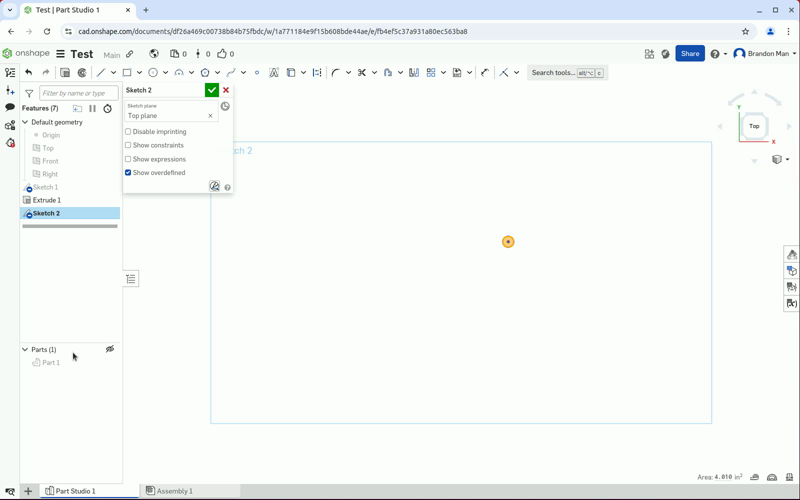
key(shift+e)
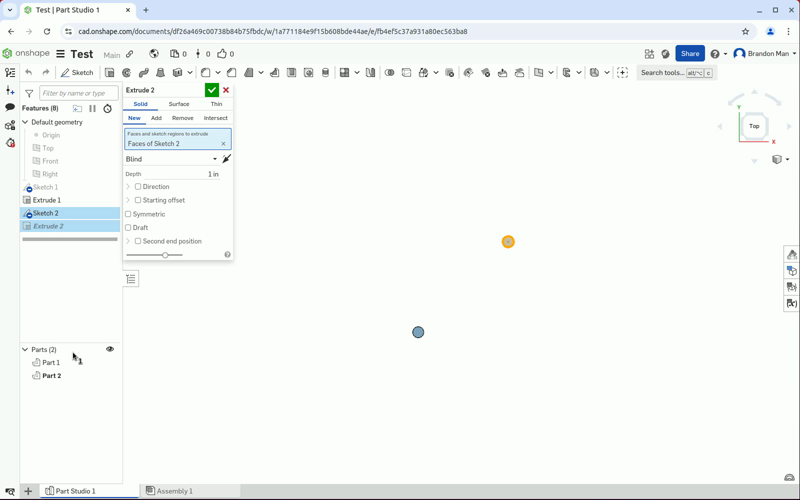
mouse_move(143, 106)
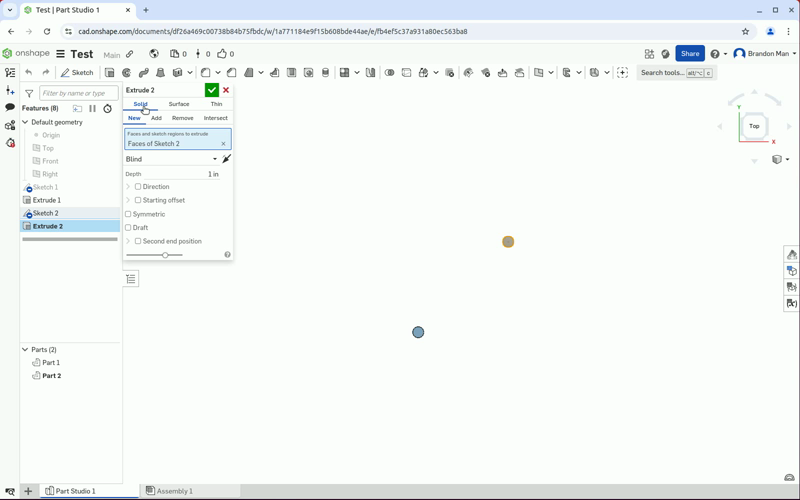
click(143, 106)
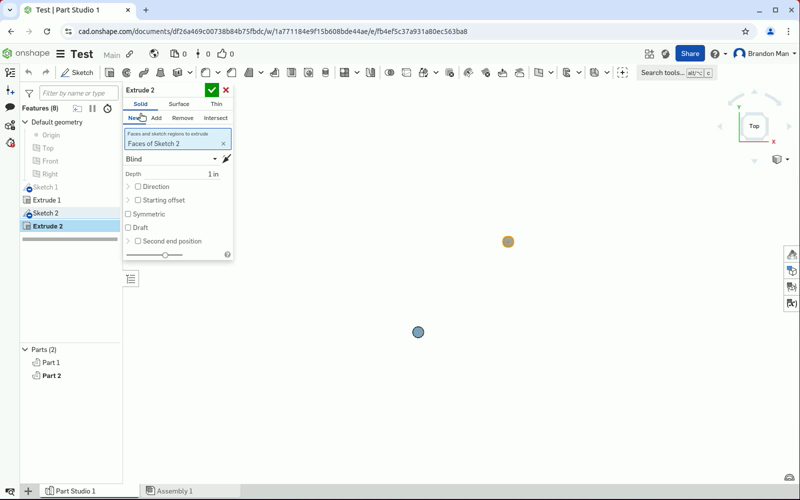
mouse_move(137, 120)
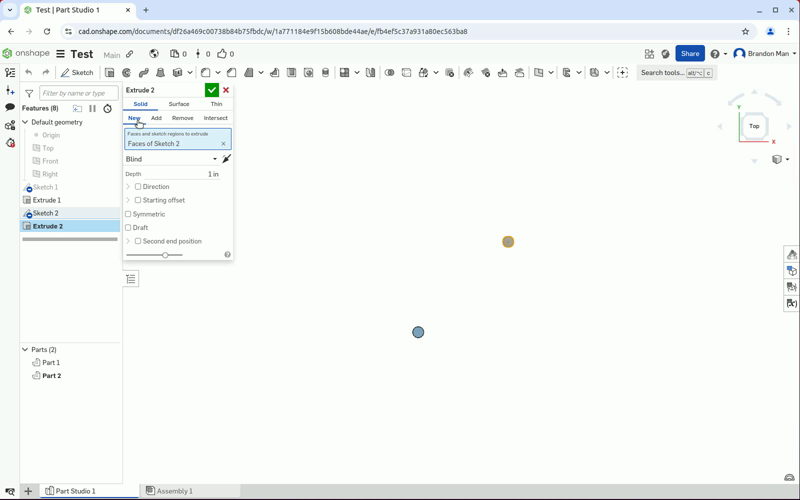
click(137, 120)
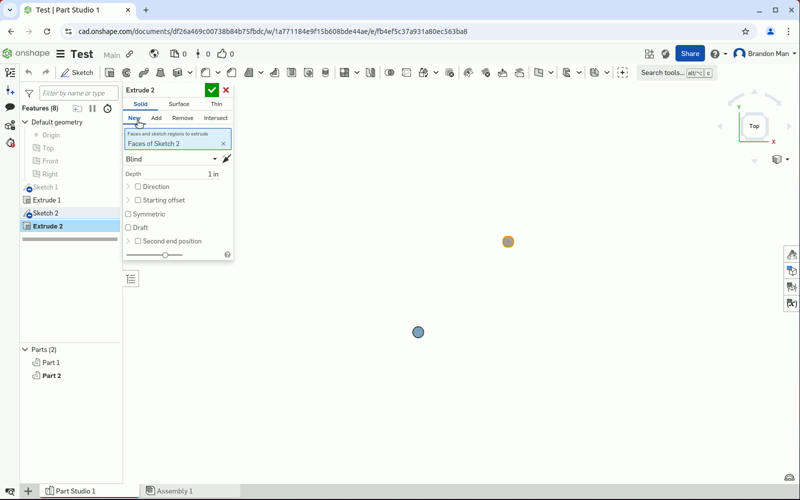
key(tab, 4)
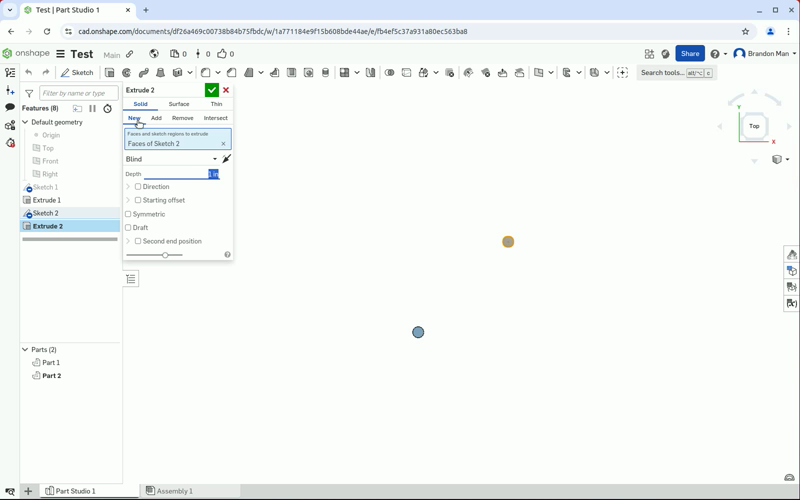
text(18.775)
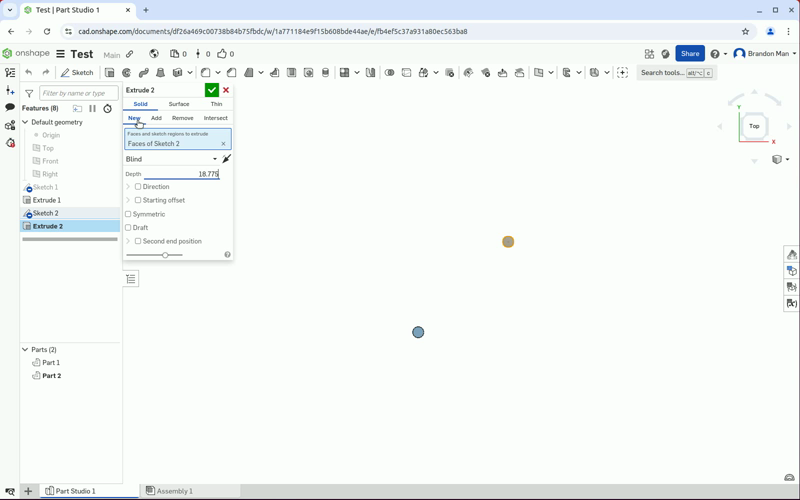
key(enter)
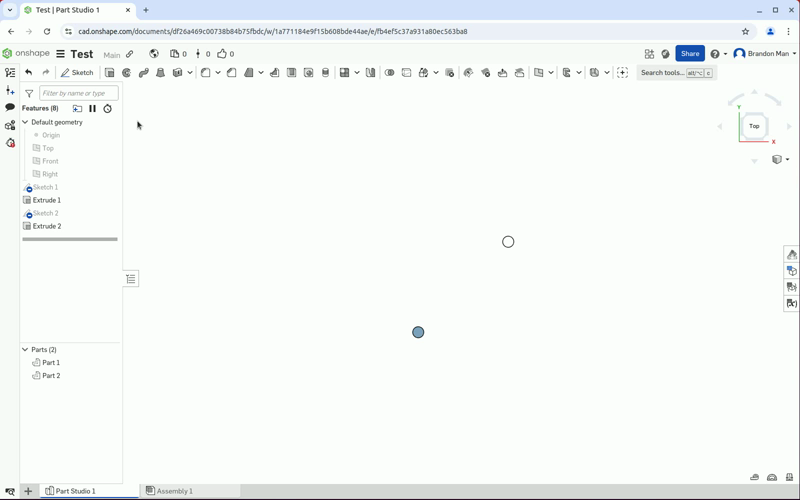
key(shift+h)
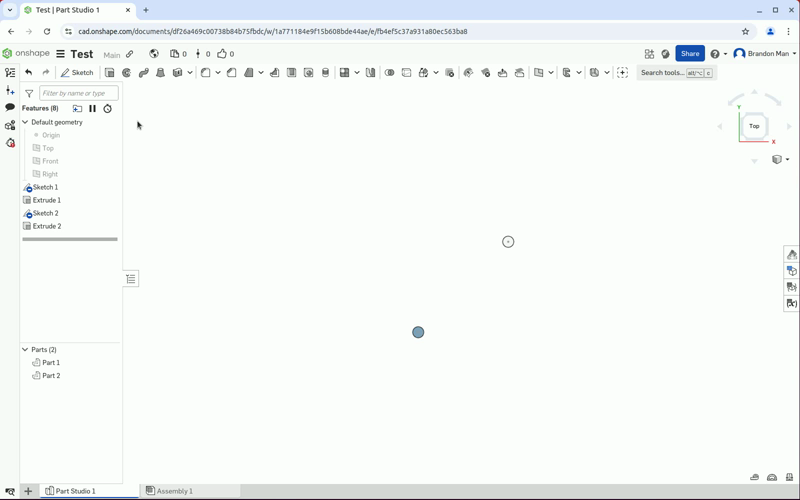
key(shift+h)
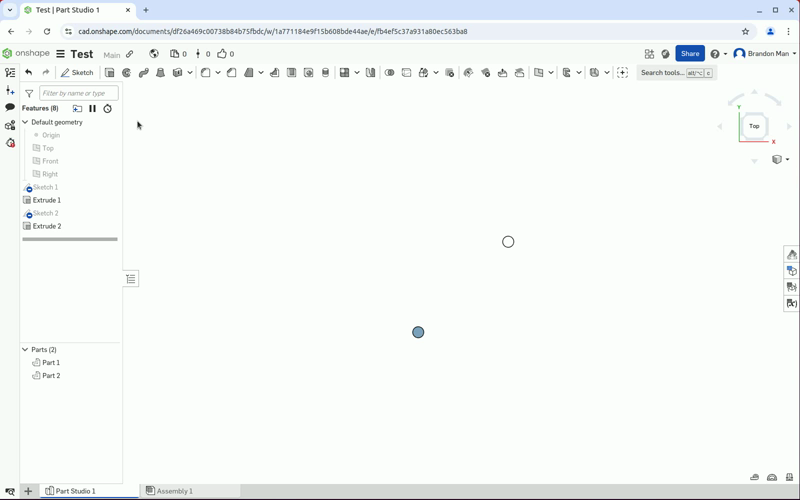
mouse_move(73, 189)
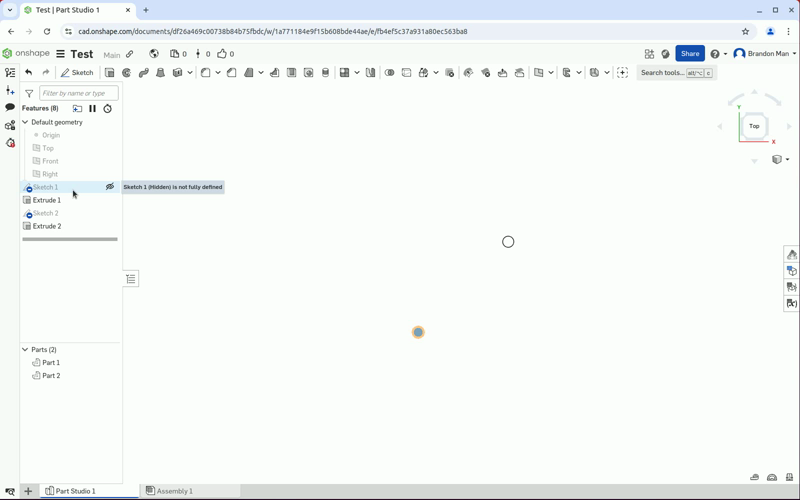
click(73, 189)
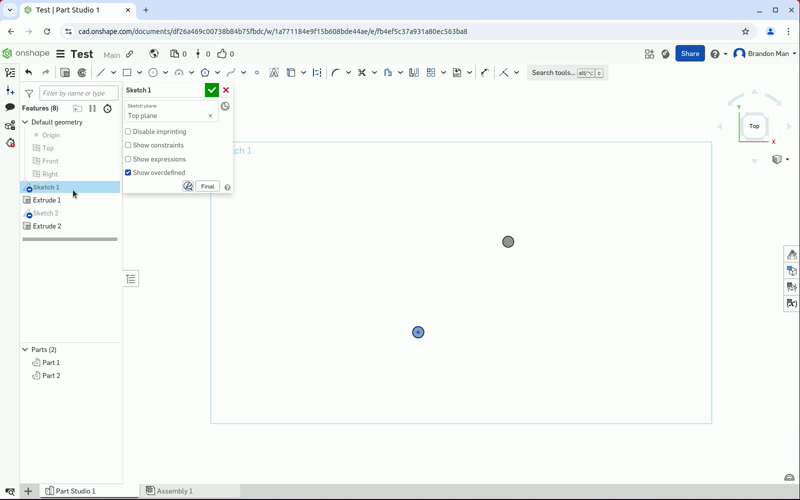
mouse_move(229, 92)
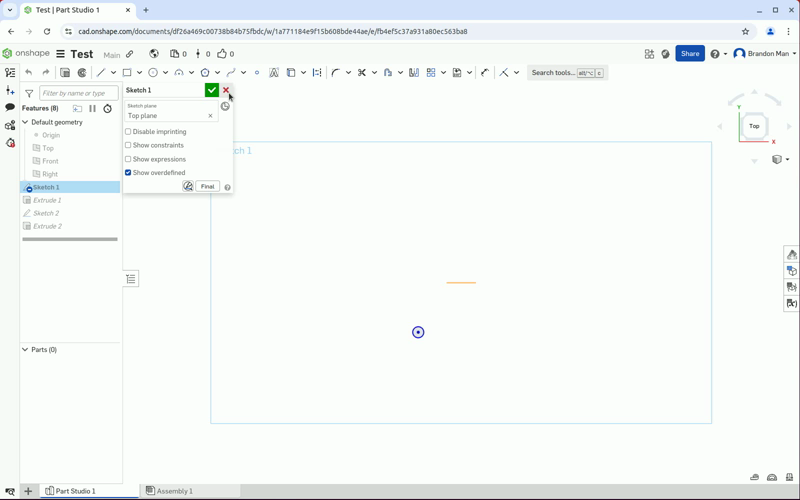
click(229, 92)
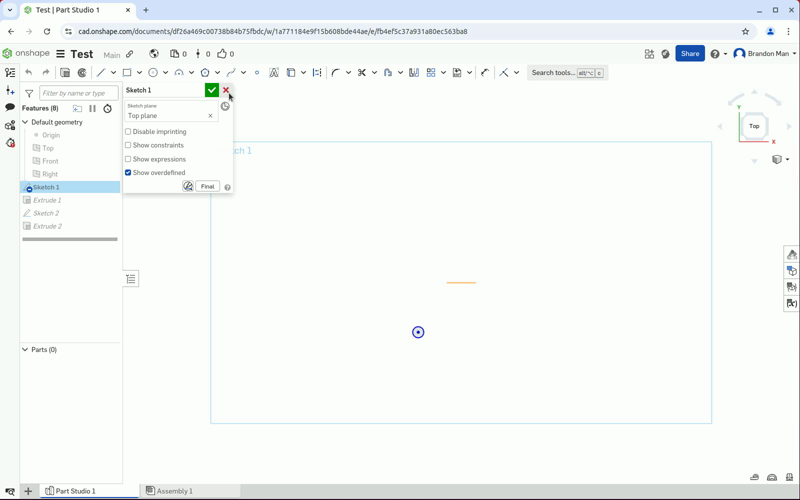
key(shift+s)
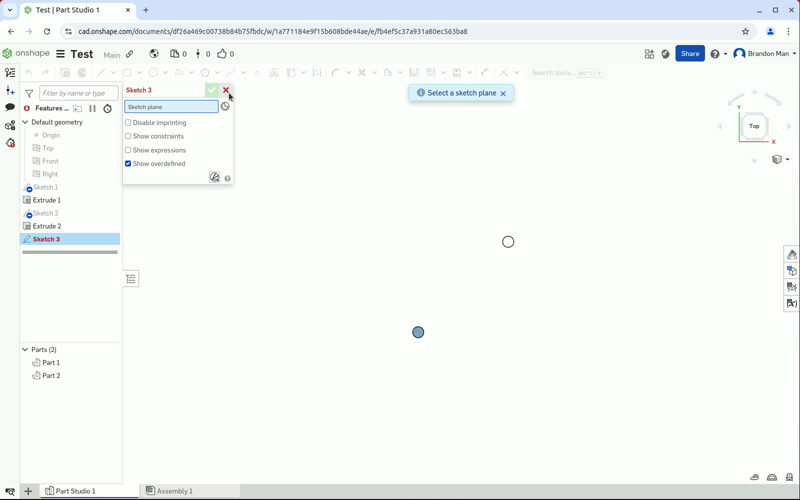
mouse_move(73, 150)
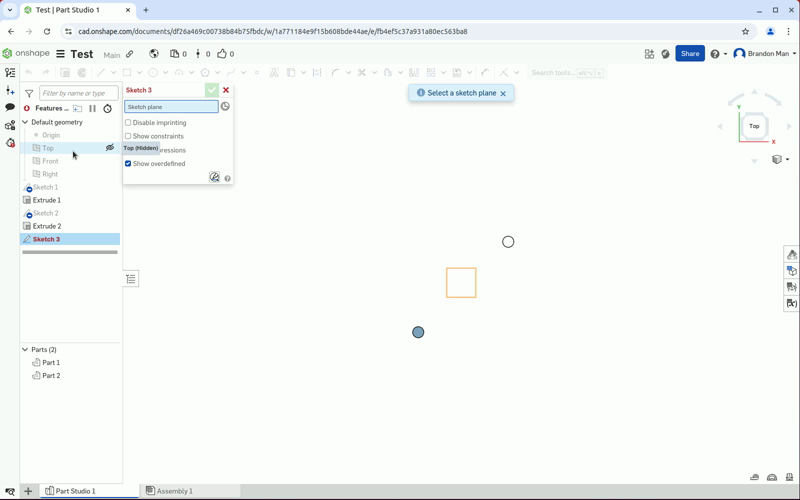
click(73, 150)
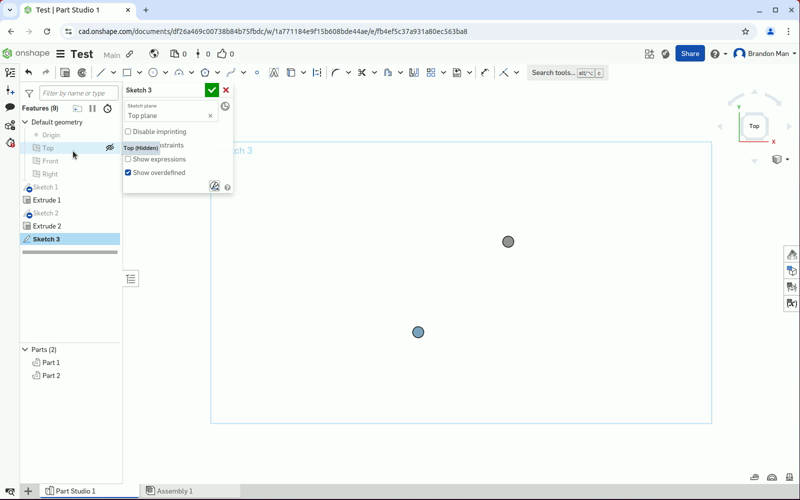
mouse_move(73, 352)
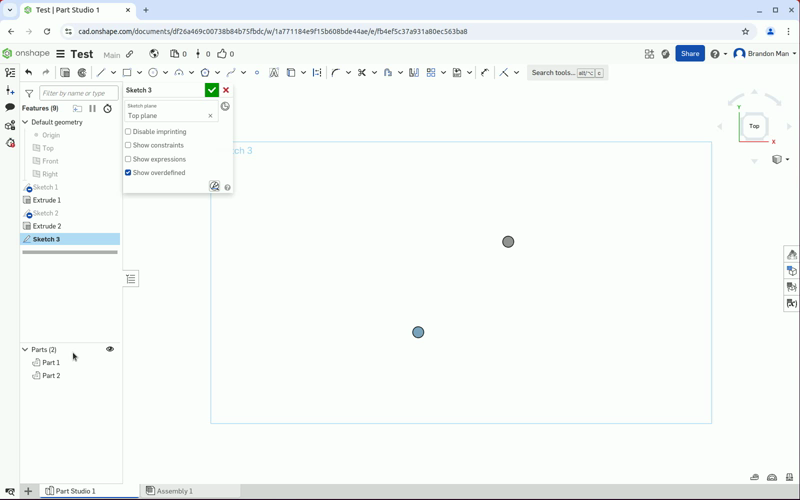
key(y)
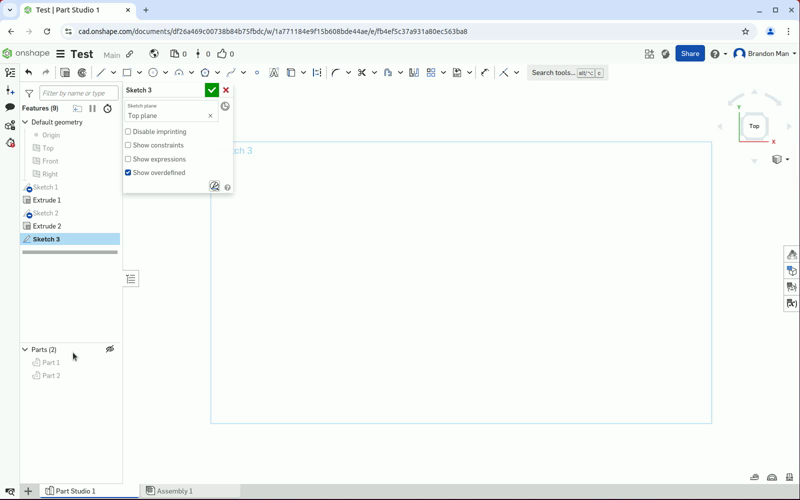
key(c)
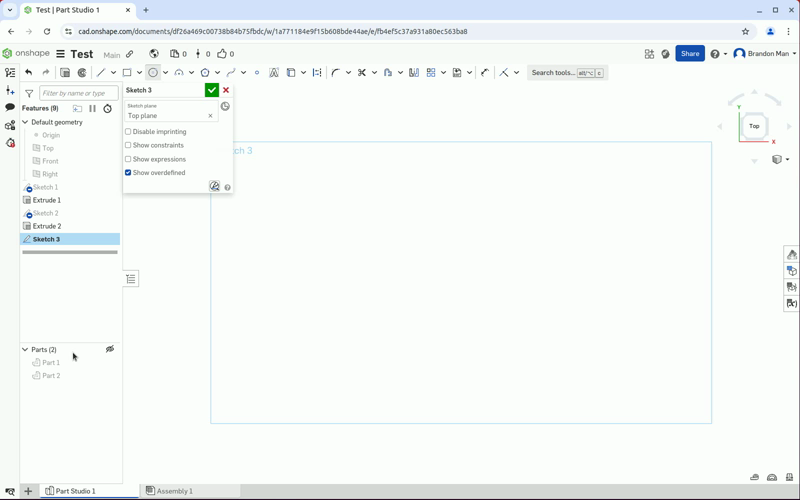
key_down(shift)
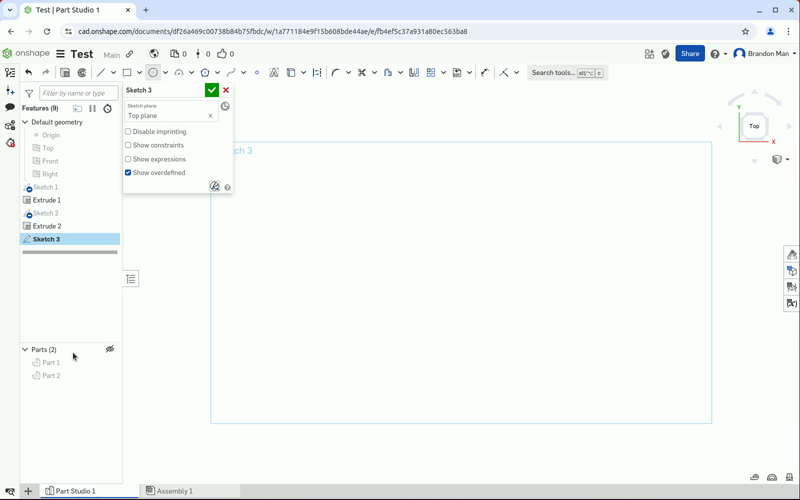
mouse_move(508, 332)
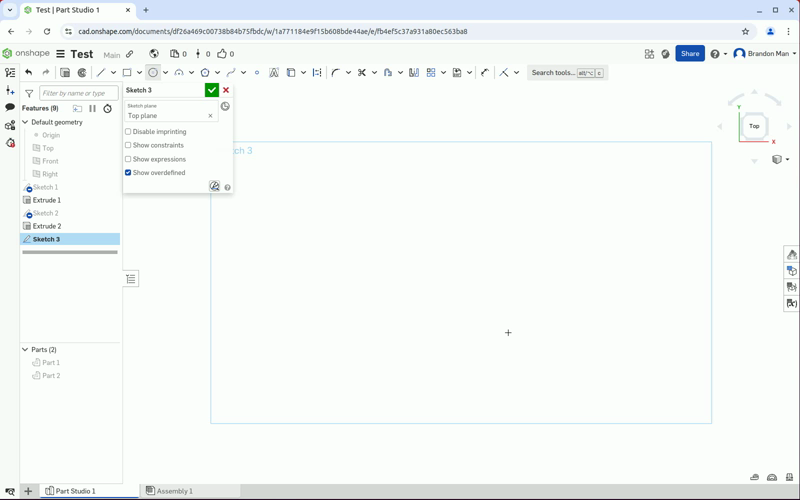
click(508, 332)
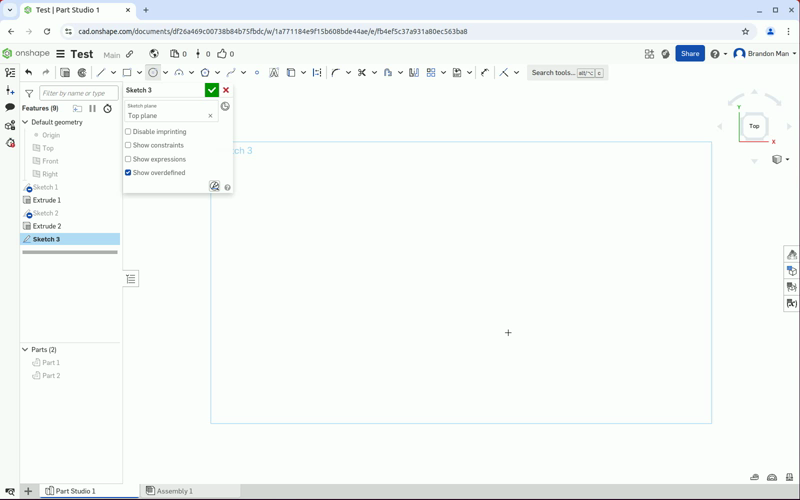
key_up(shift)
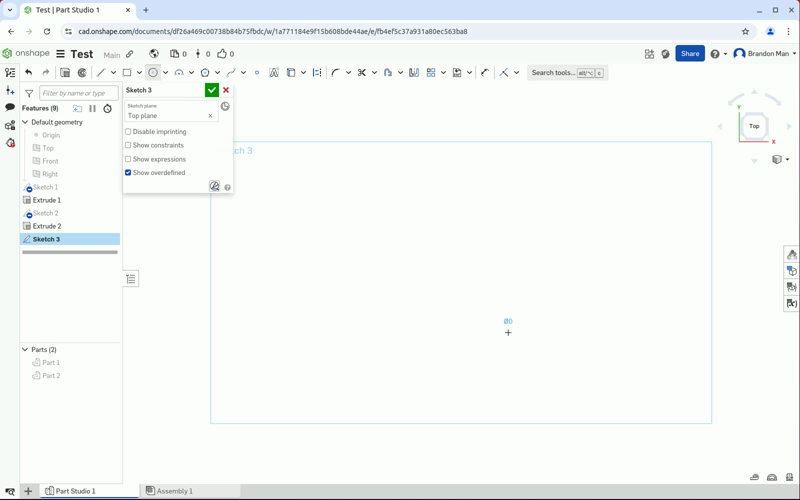
mouse_move(513, 332)
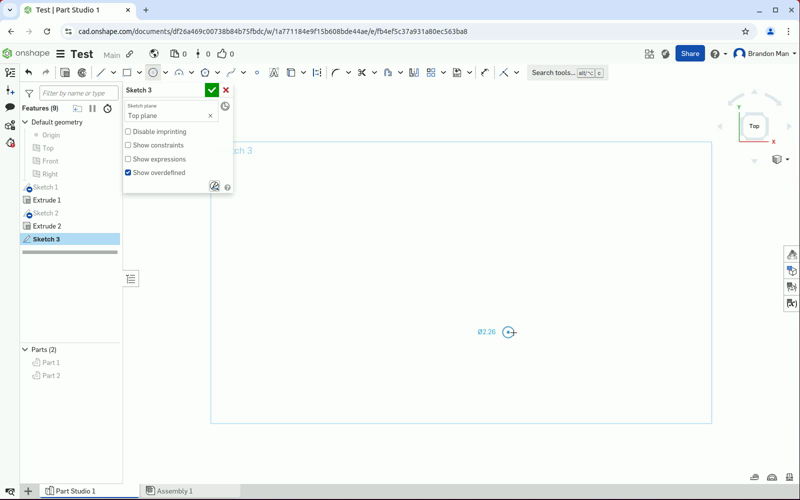
click(513, 332)
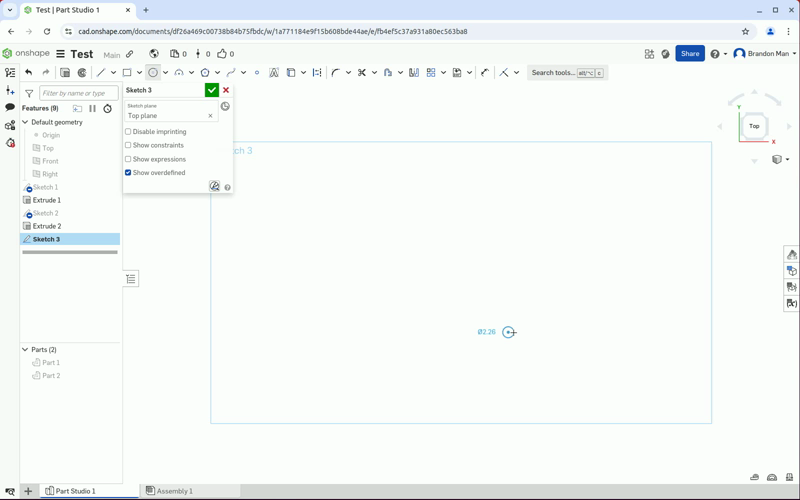
key(esc)
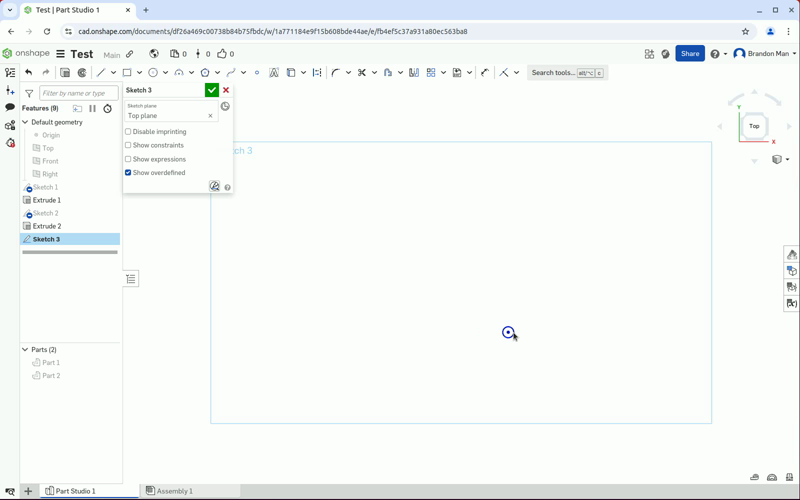
mouse_move(508, 328)
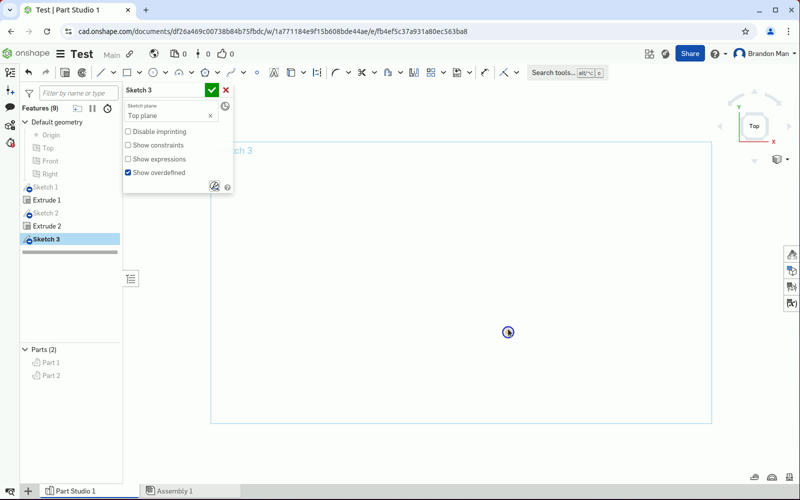
scroll(6)
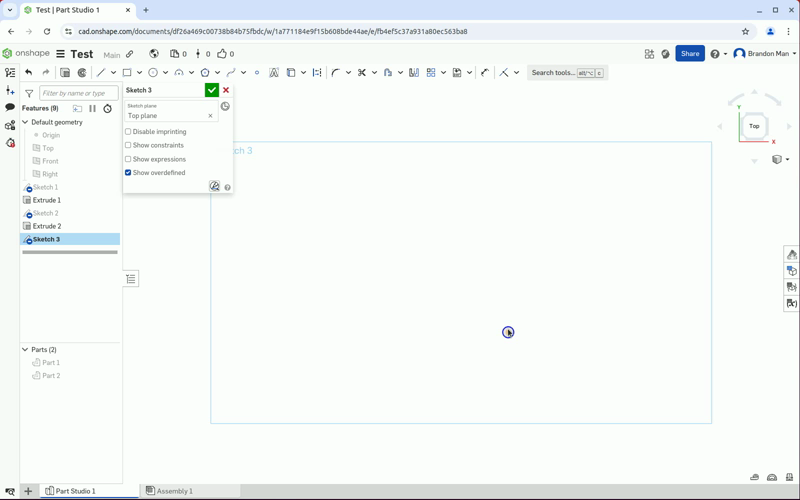
scroll(6)
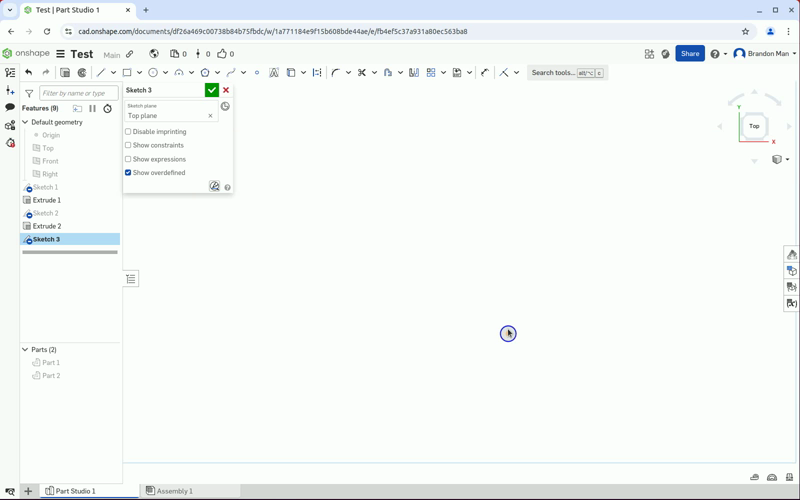
scroll(6)
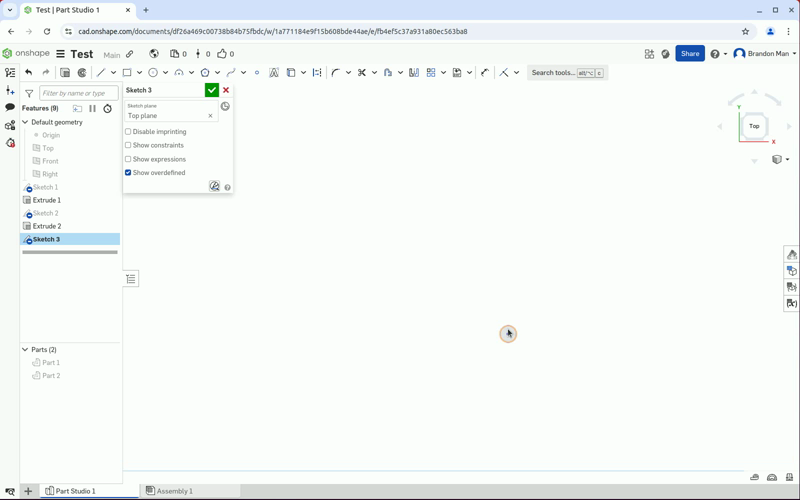
scroll(6)
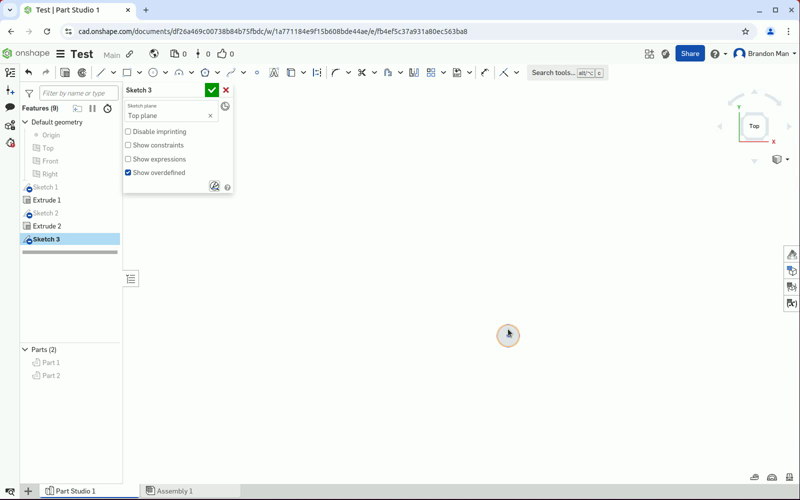
scroll(6)
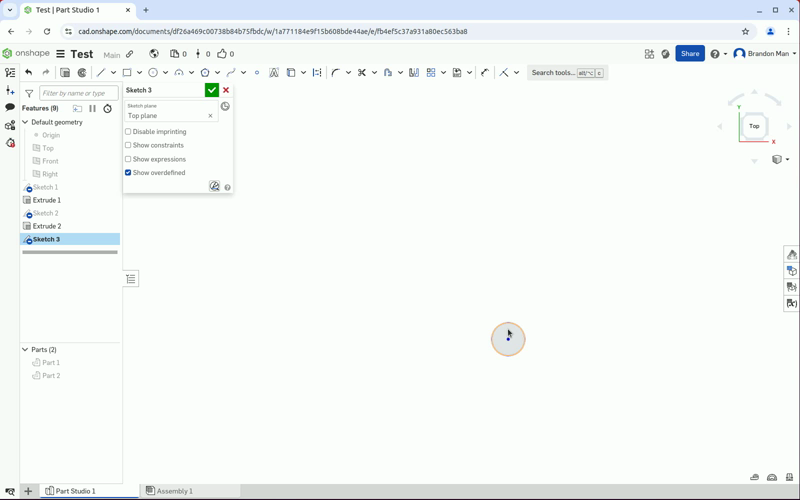
scroll(6)
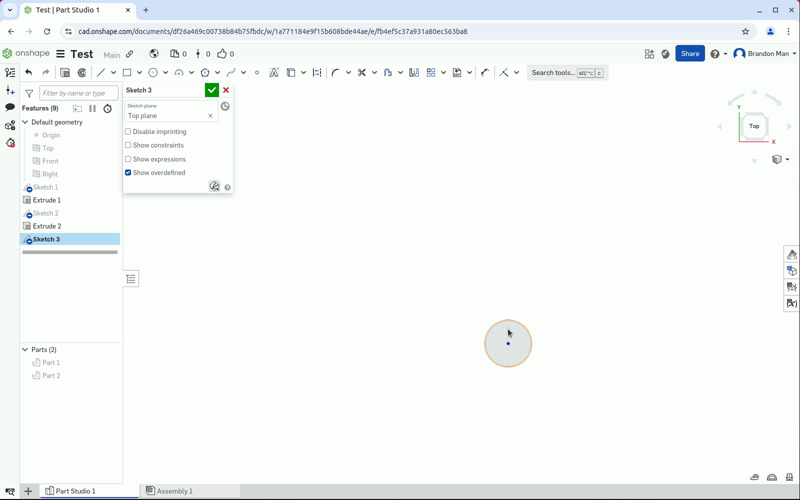
scroll(6)
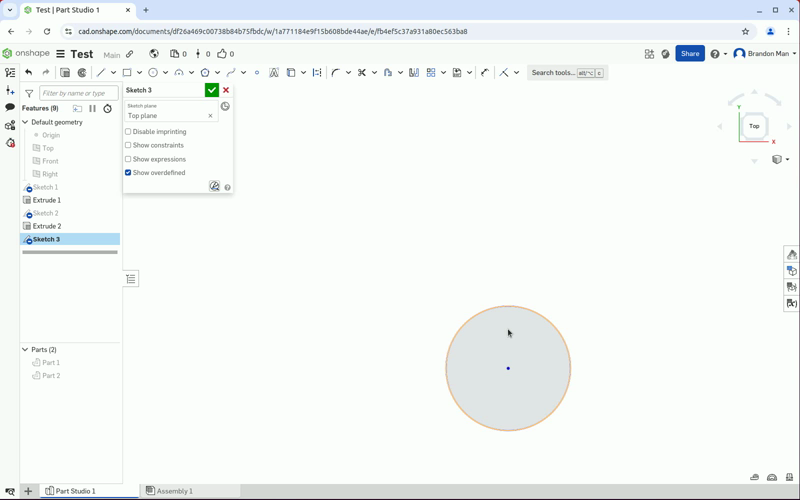
click(508, 328)
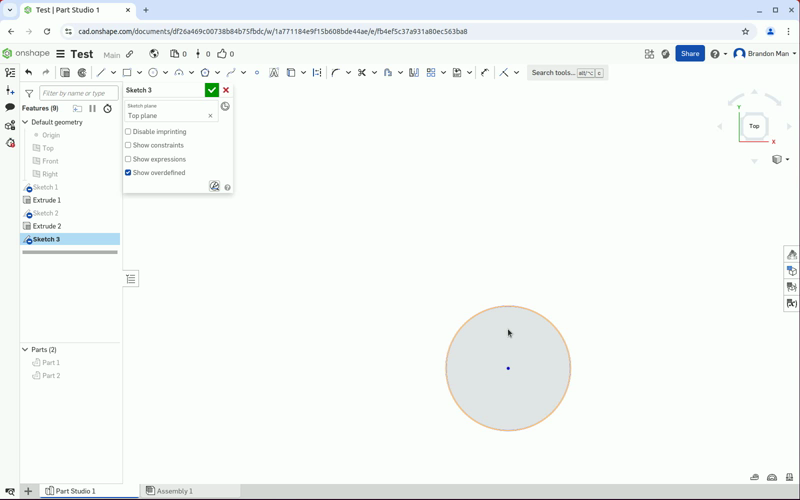
scroll(-6)
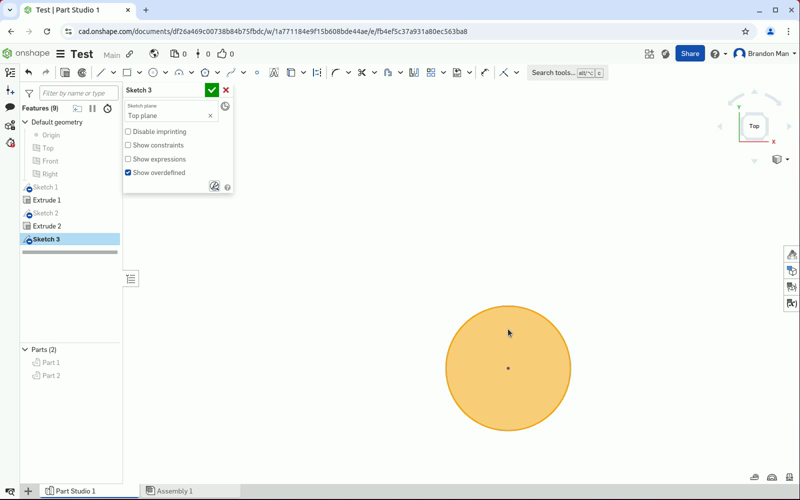
scroll(-6)
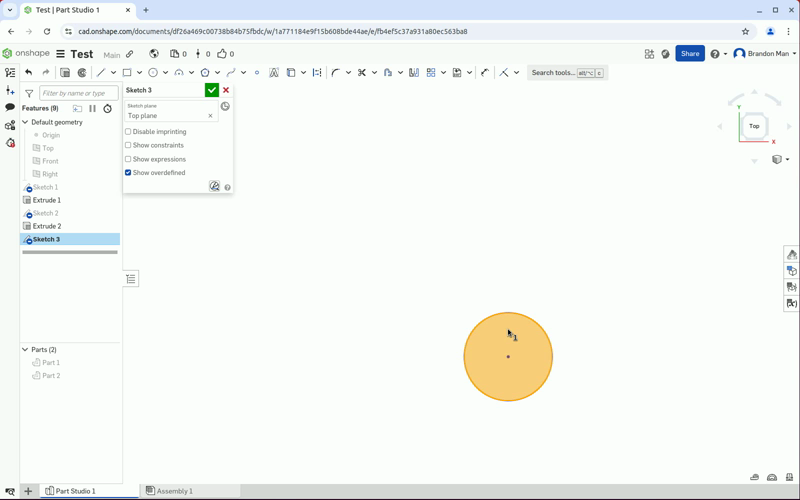
scroll(-6)
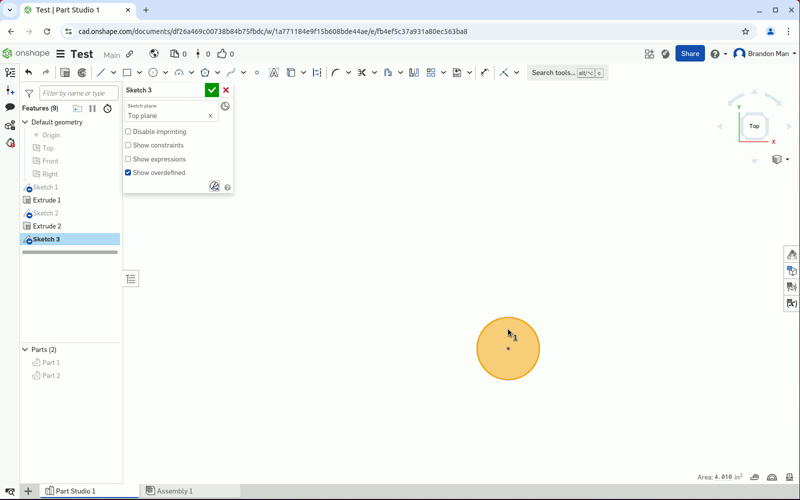
scroll(-6)
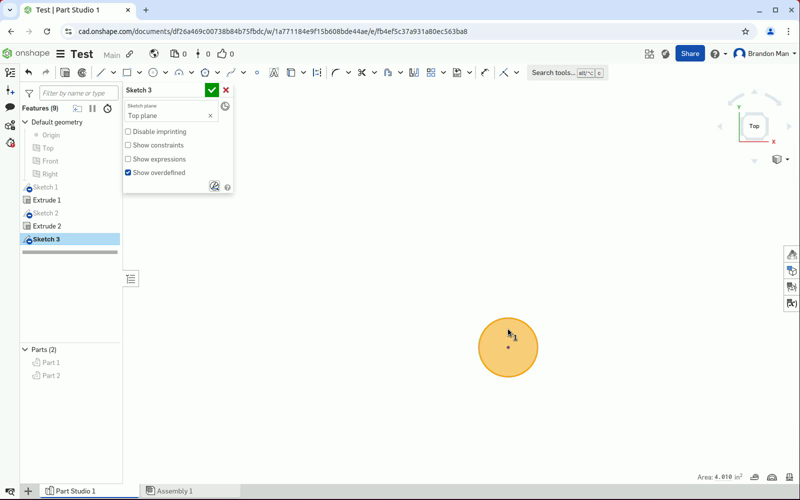
scroll(-6)
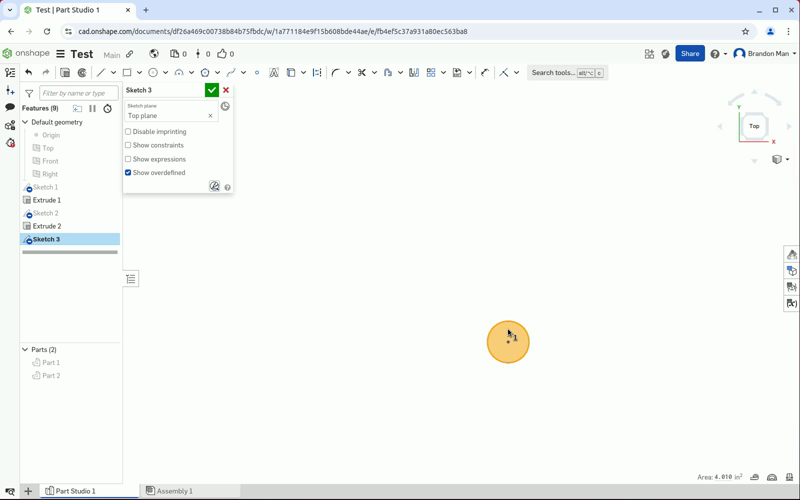
scroll(-6)
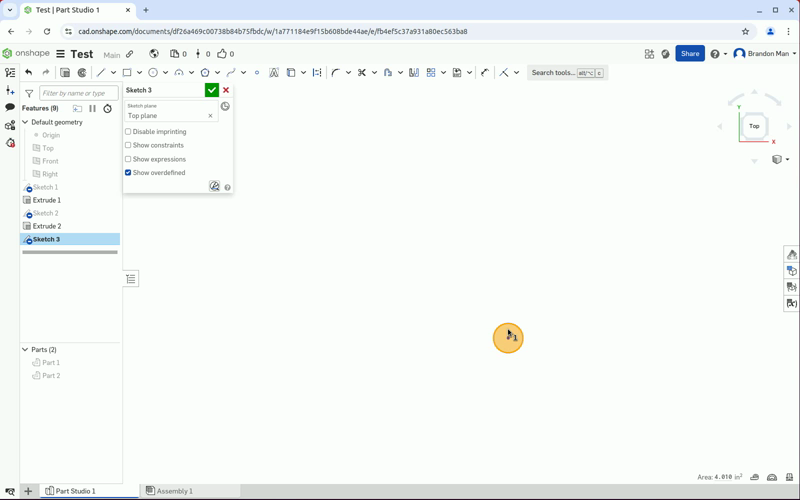
scroll(-6)
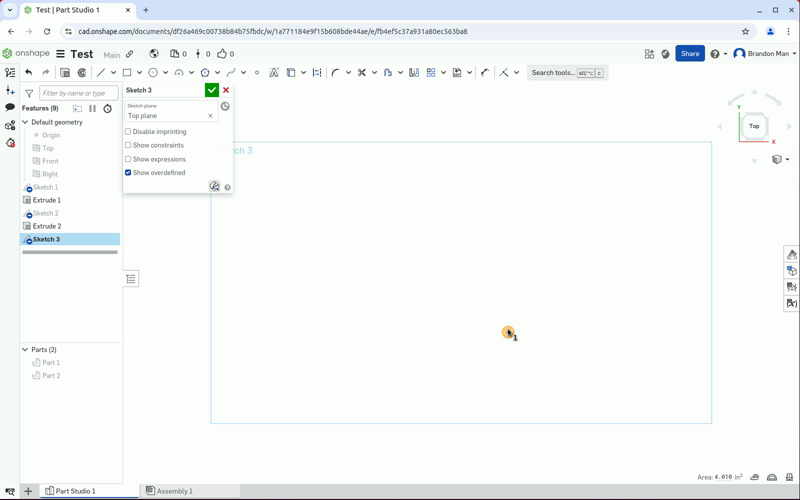
mouse_move(73, 352)
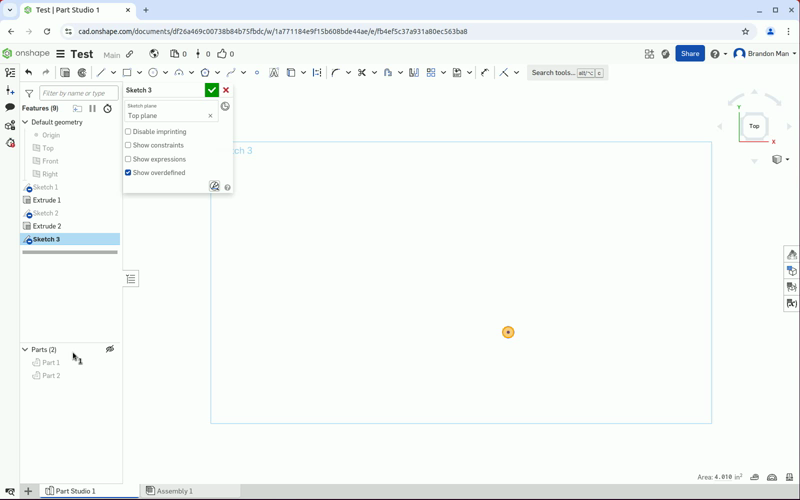
key(shift+y)
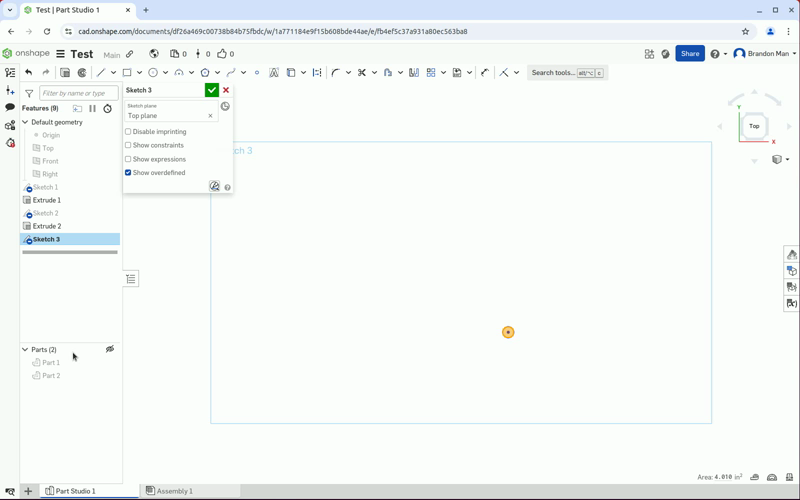
key(shift+e)
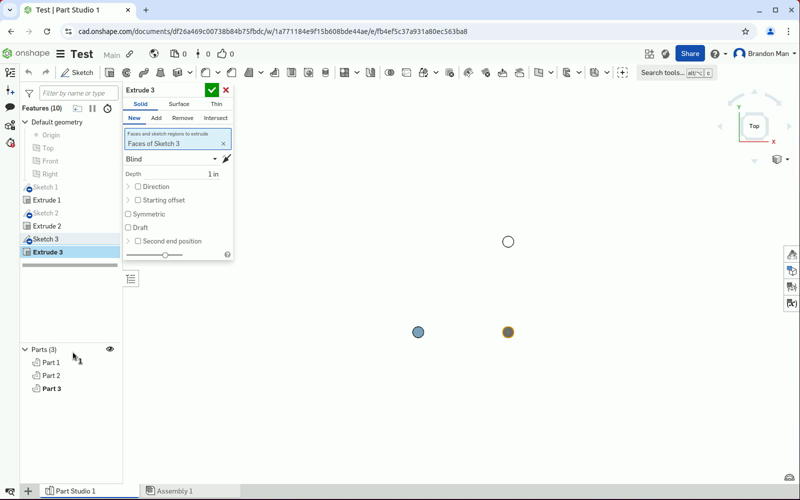
mouse_move(143, 106)
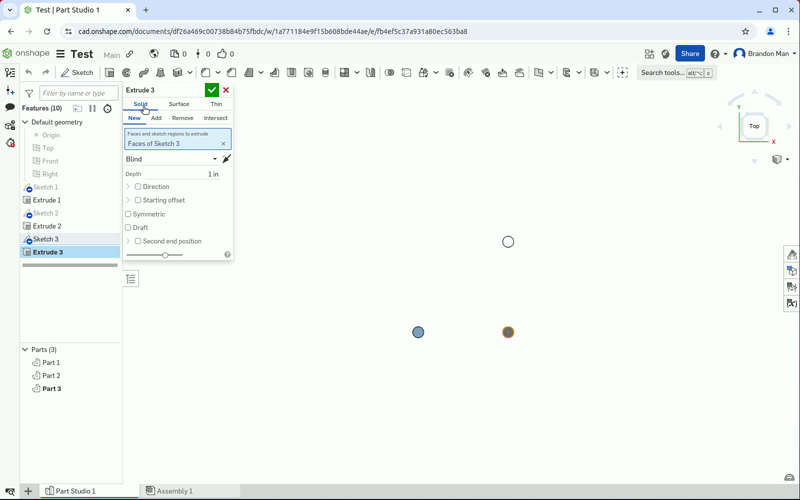
click(143, 106)
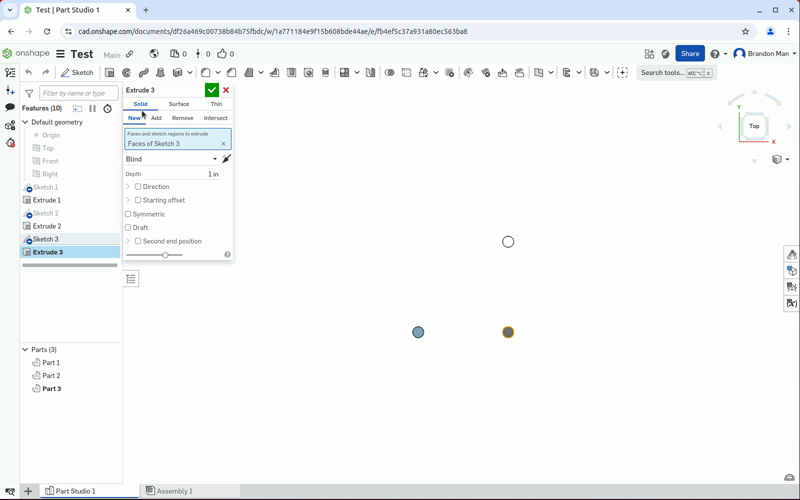
mouse_move(137, 120)
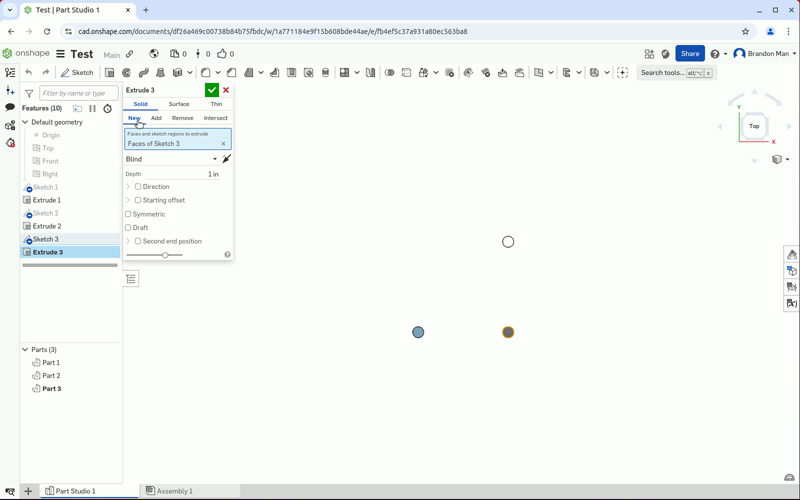
click(137, 120)
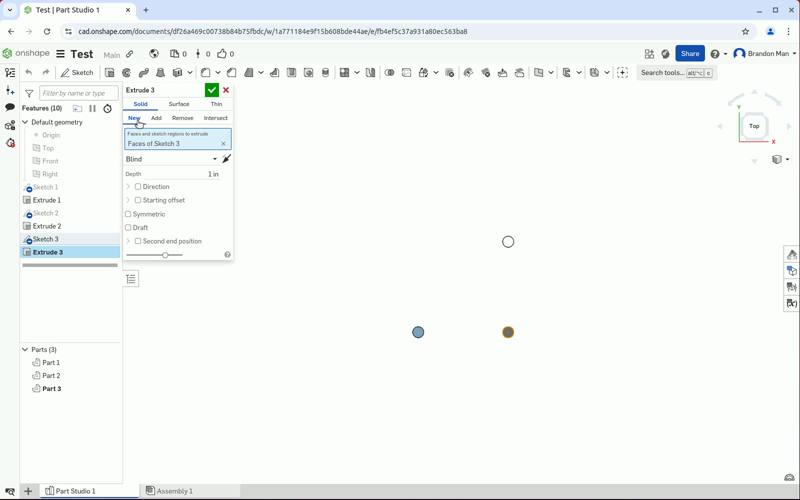
key(tab, 4)
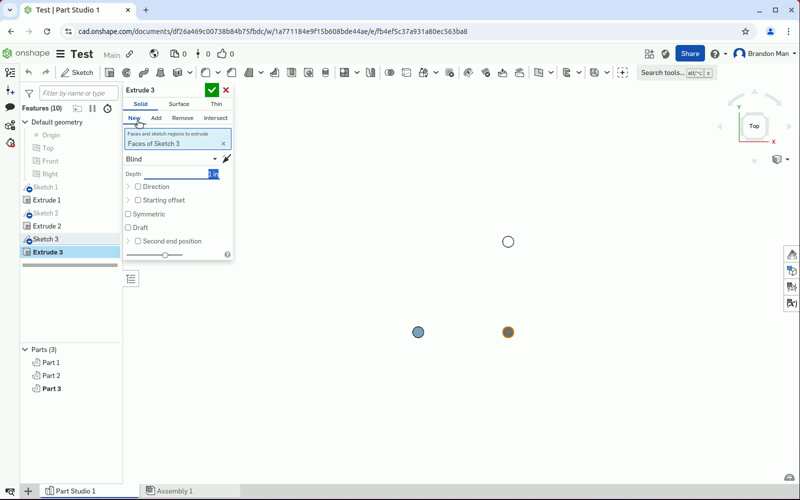
text(18.775)
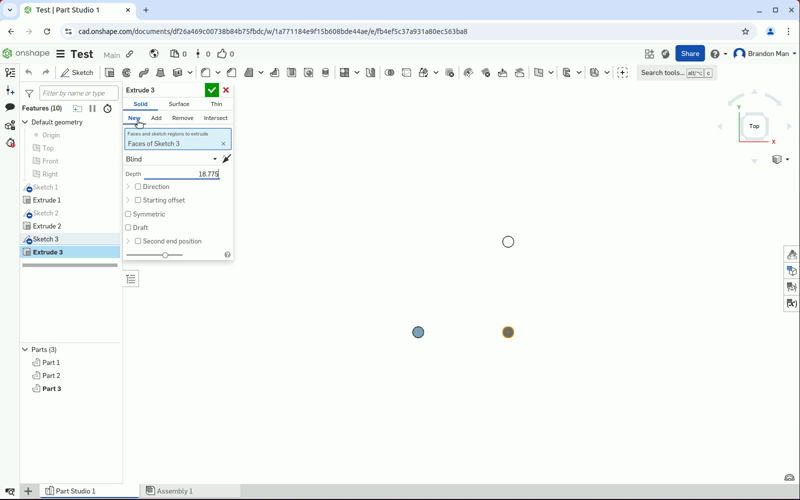
key(enter)
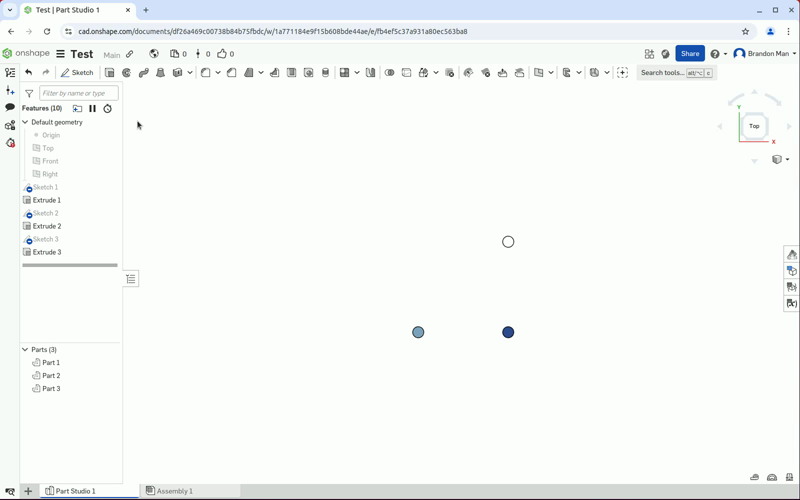
key(shift+h)
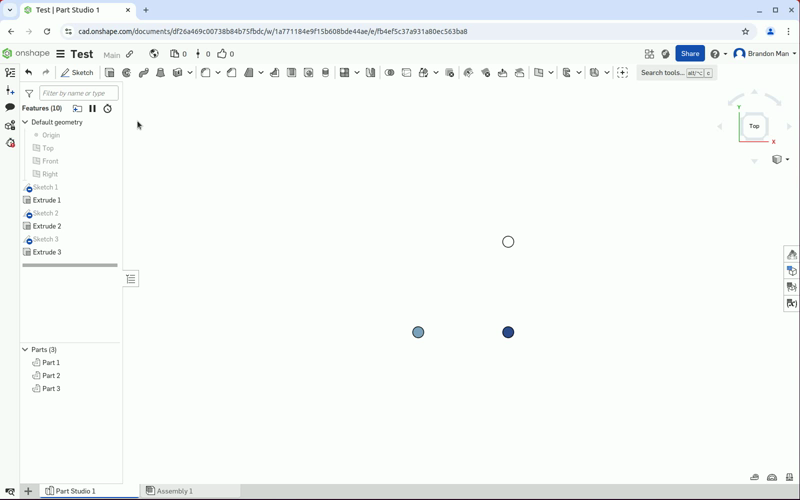
key(shift+h)
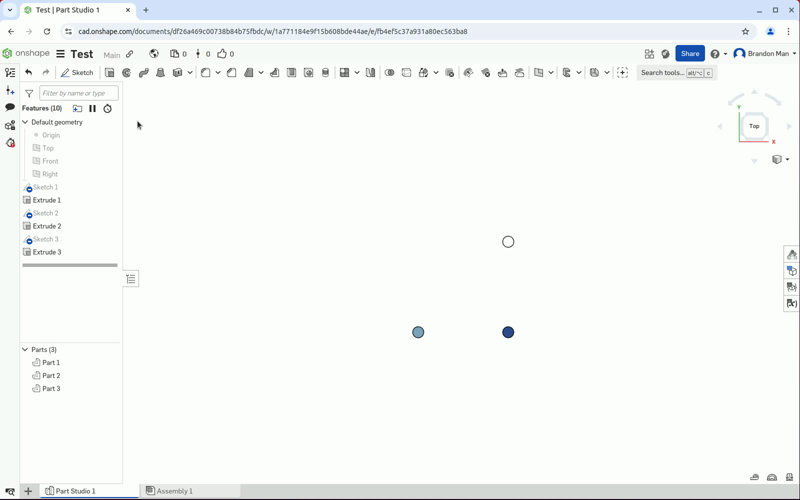
mouse_move(73, 189)
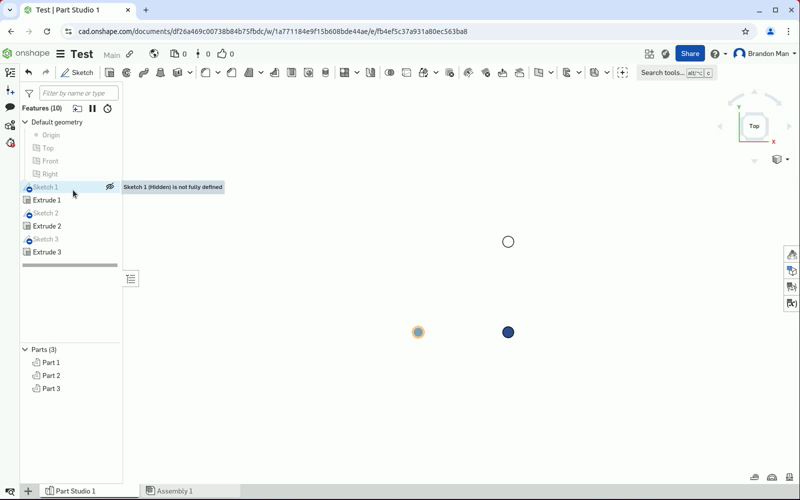
click(73, 189)
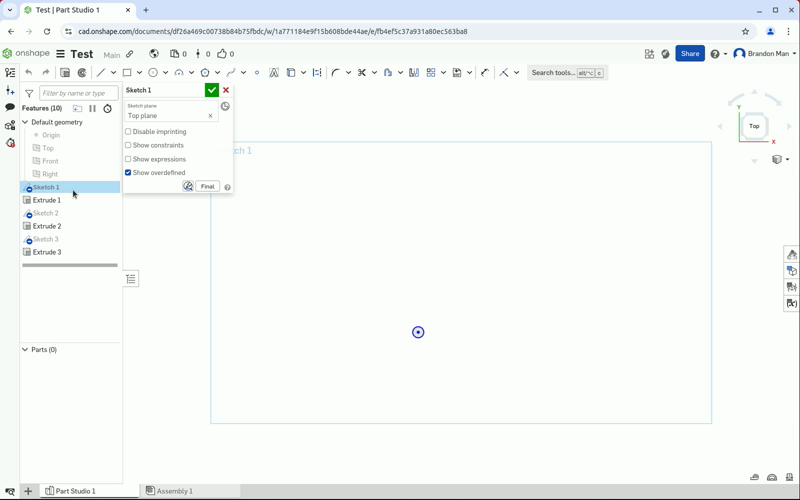
mouse_move(229, 92)
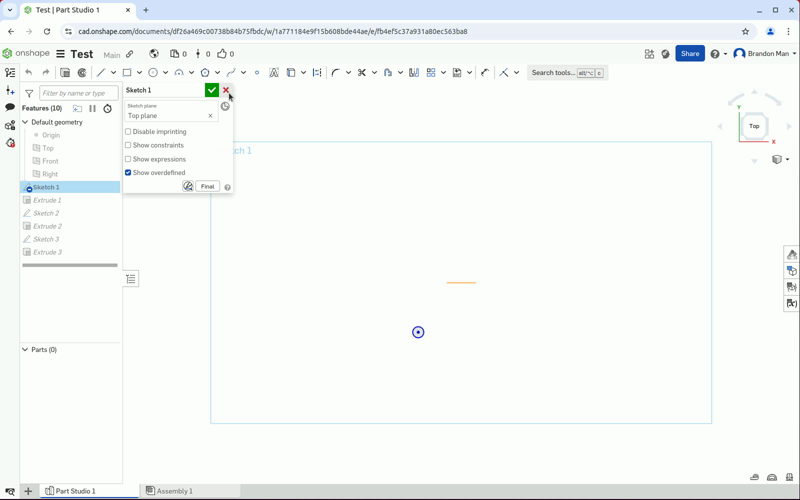
click(229, 92)
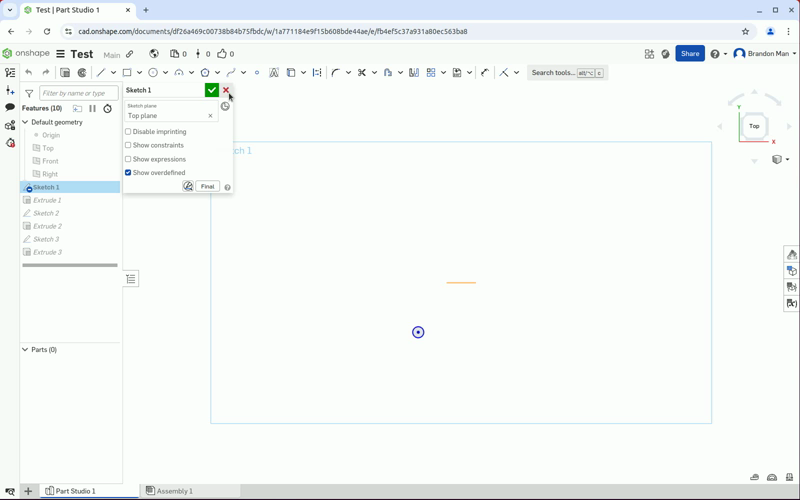
key(shift+s)
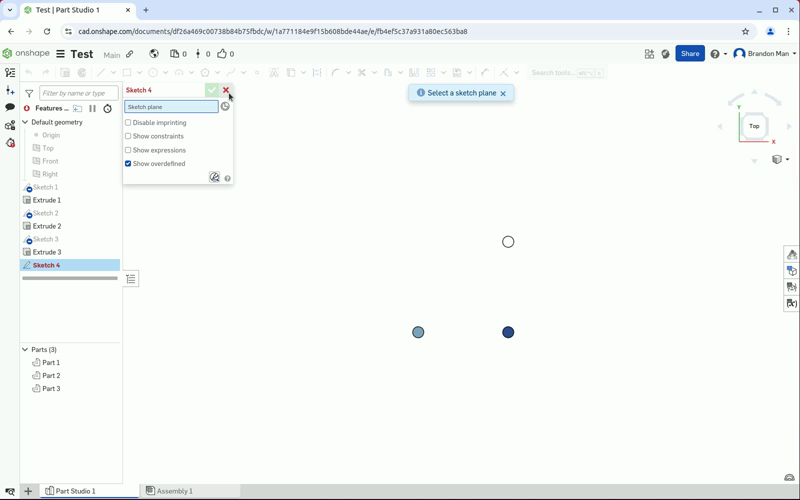
mouse_move(73, 150)
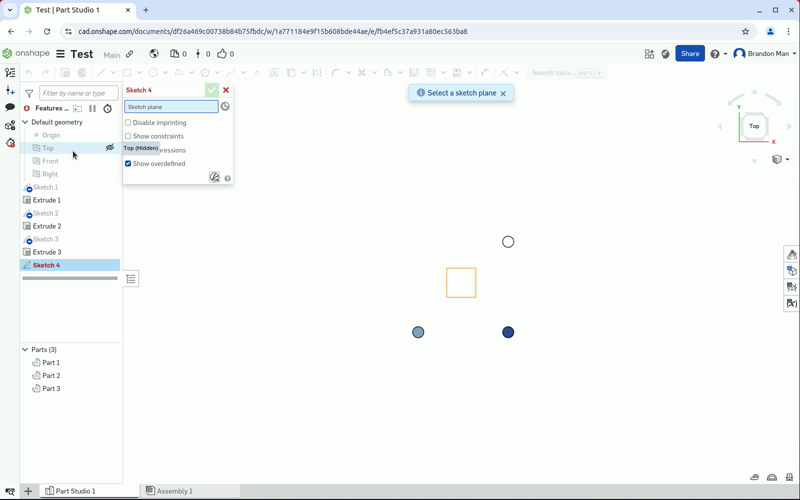
click(73, 150)
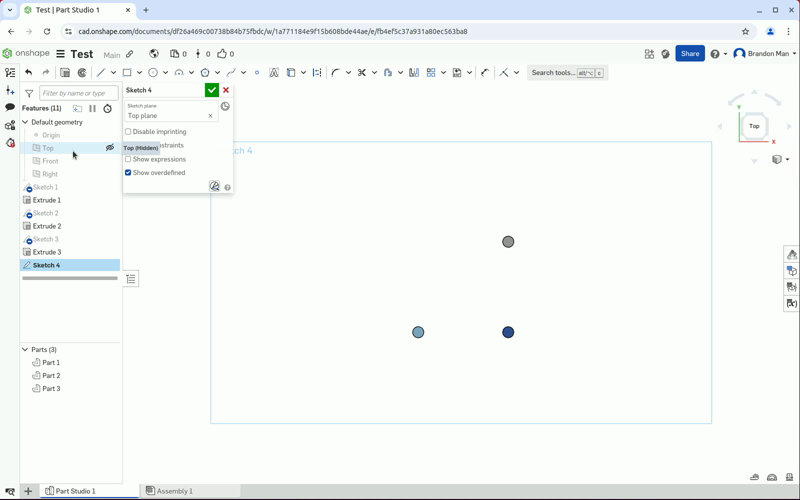
mouse_move(73, 352)
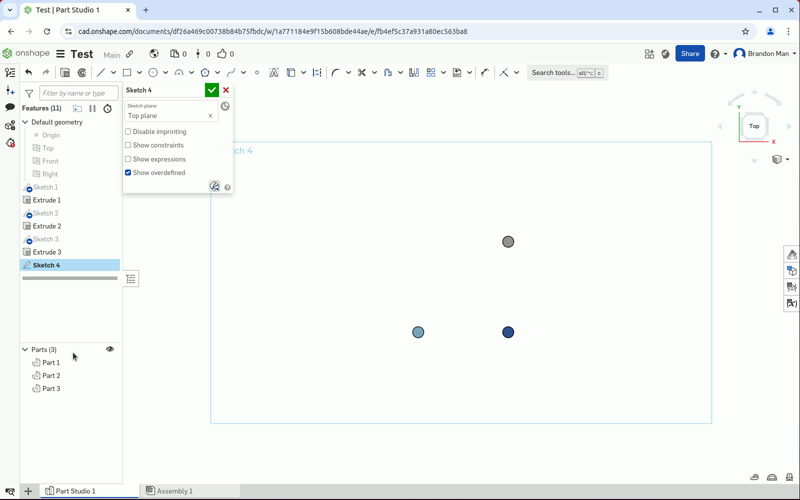
key(y)
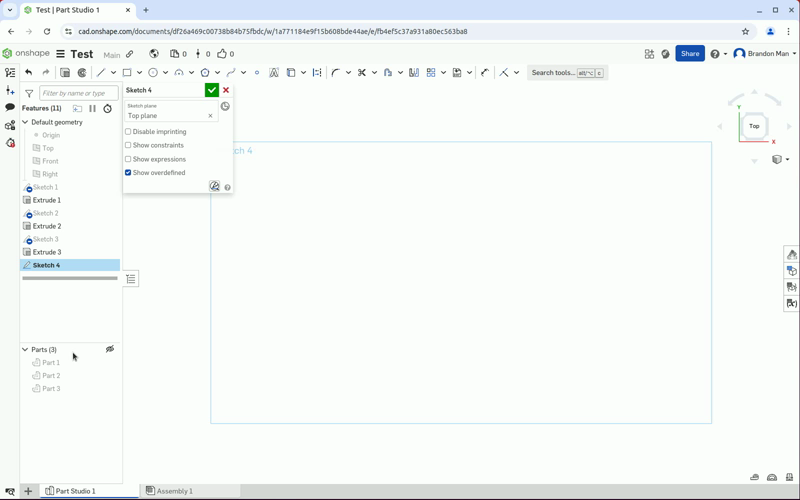
key(c)
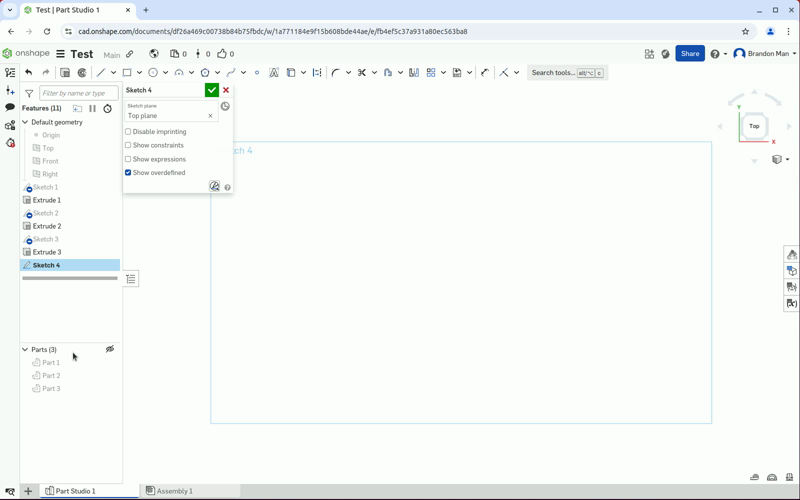
key_down(shift)
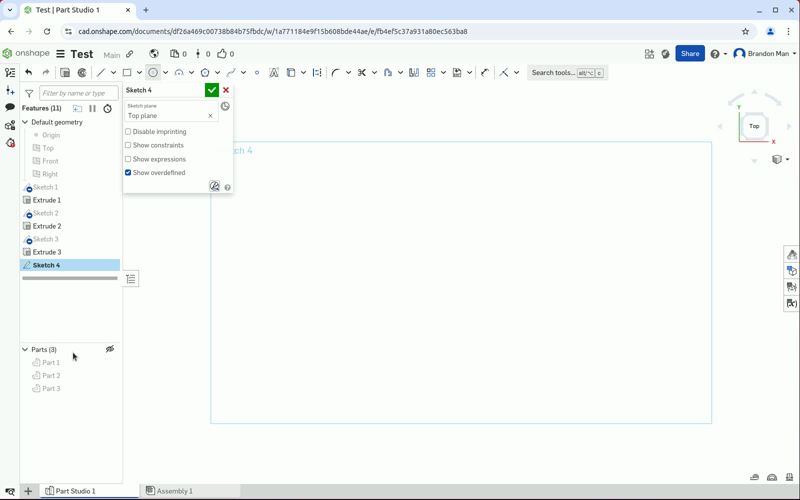
mouse_move(418, 241)
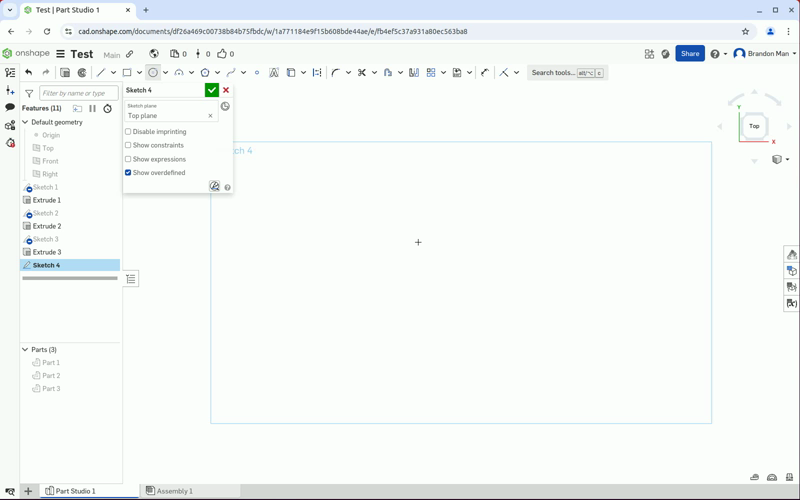
click(418, 241)
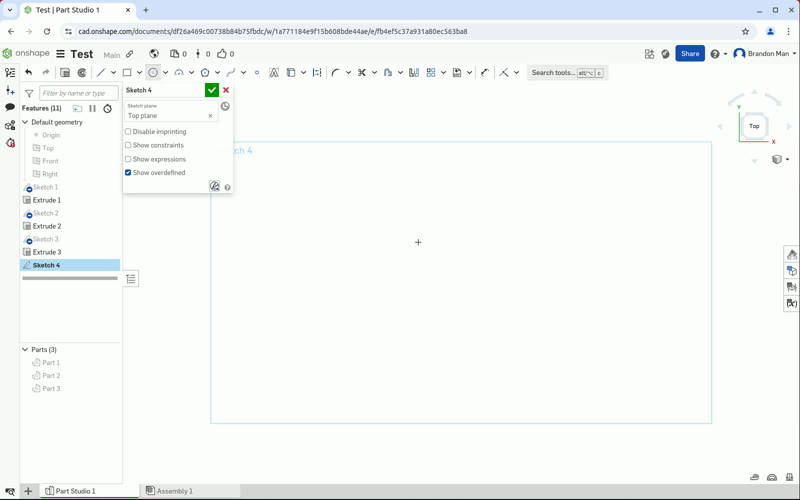
key_up(shift)
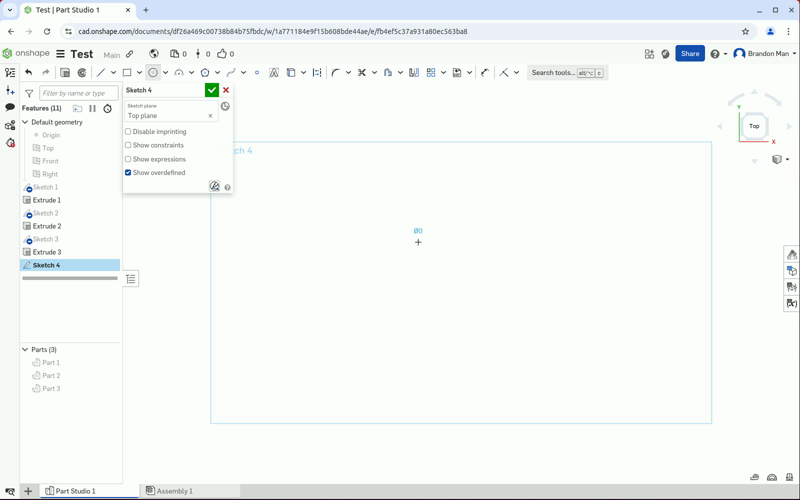
mouse_move(423, 241)
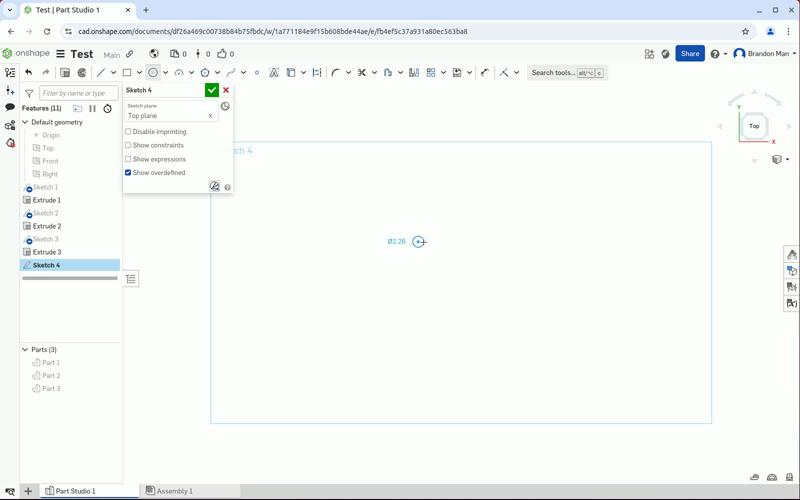
click(423, 241)
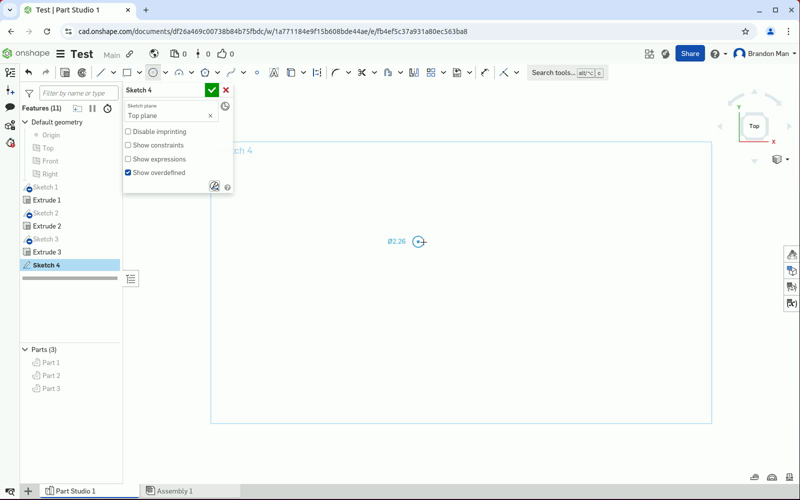
key(esc)
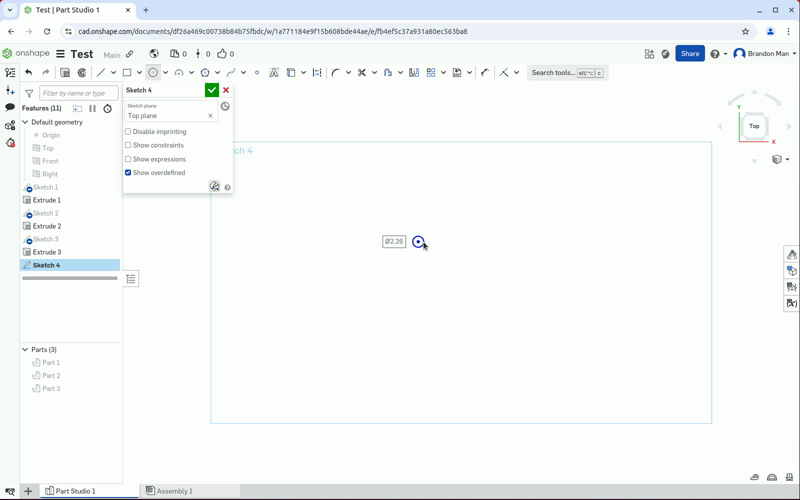
mouse_move(414, 243)
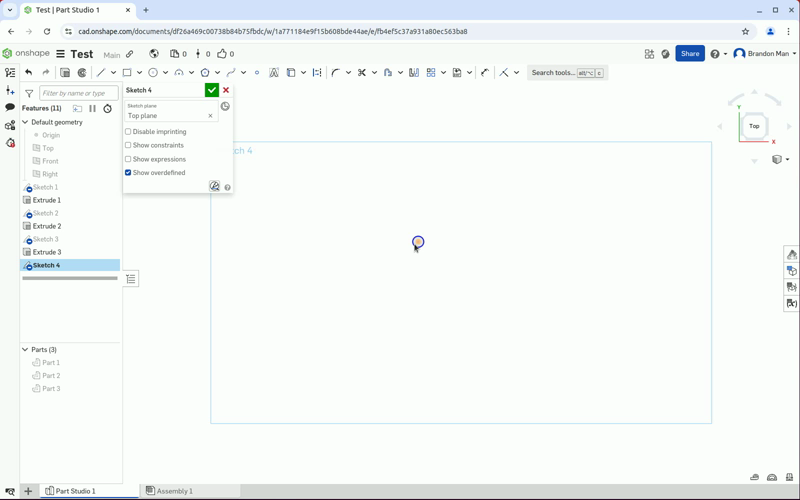
scroll(6)
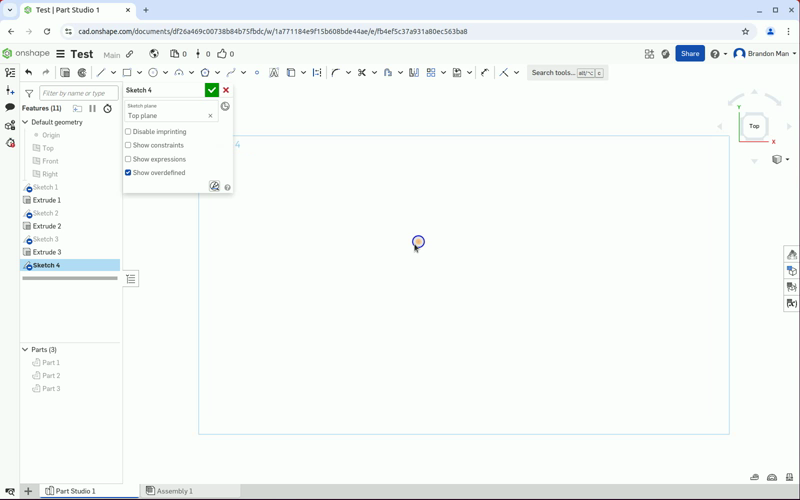
scroll(6)
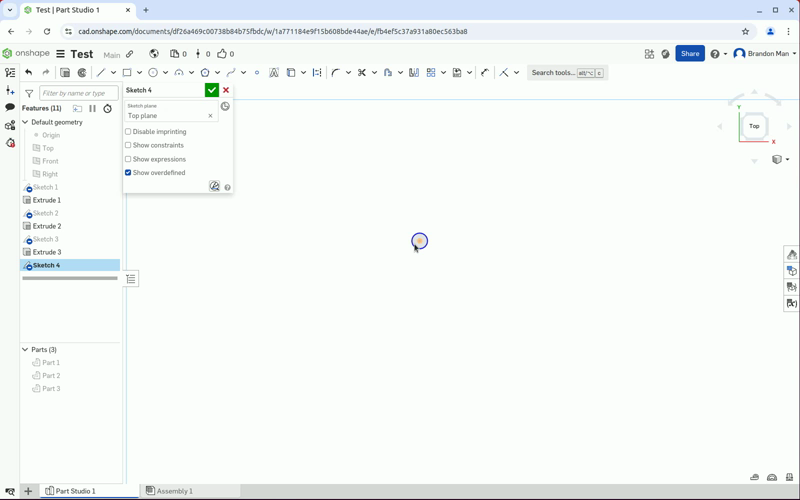
scroll(6)
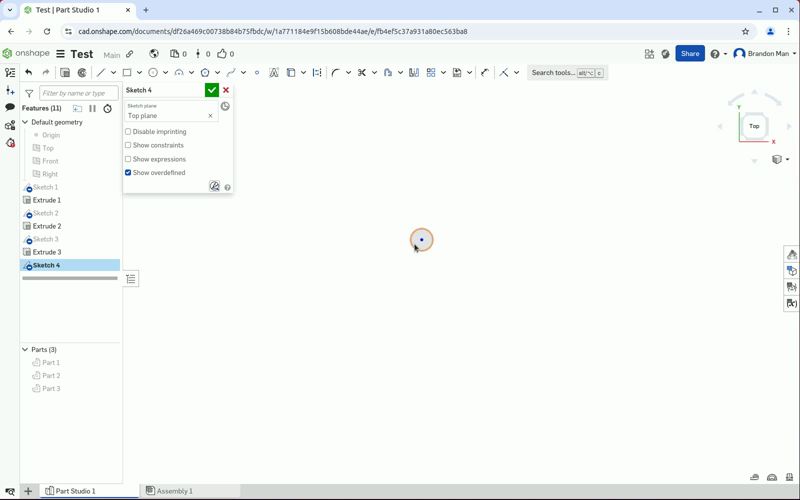
scroll(6)
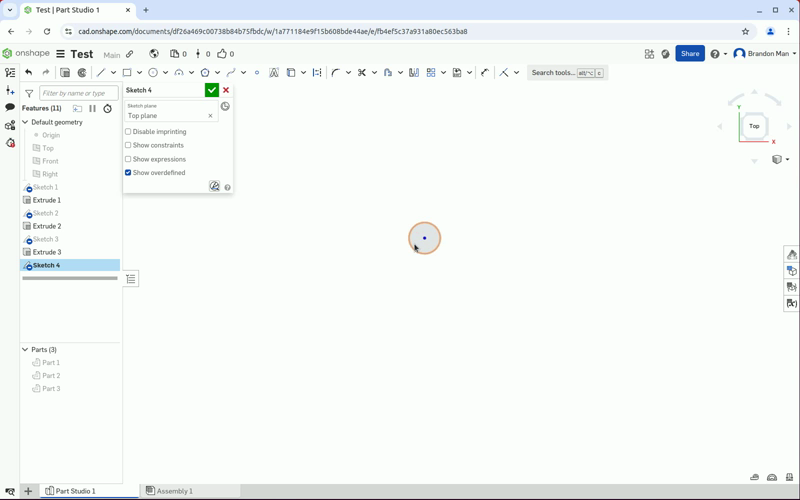
scroll(6)
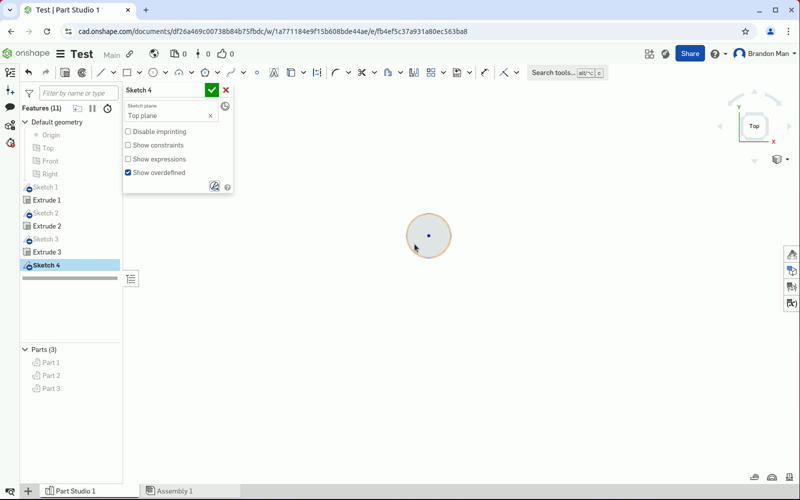
scroll(6)
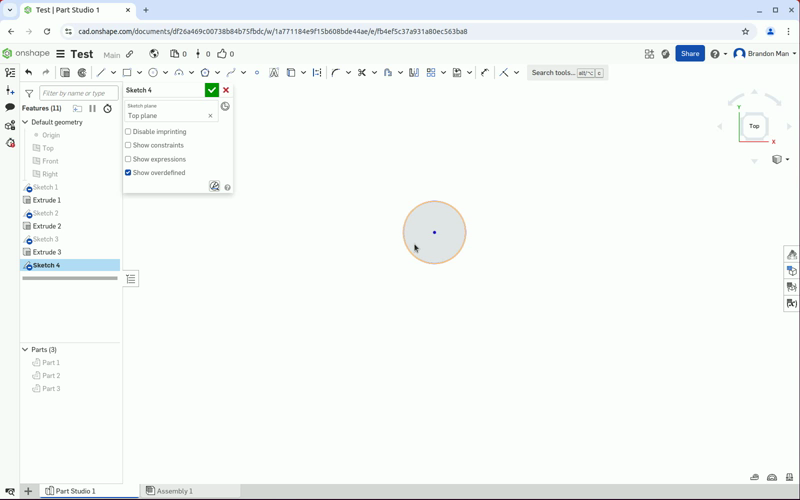
scroll(6)
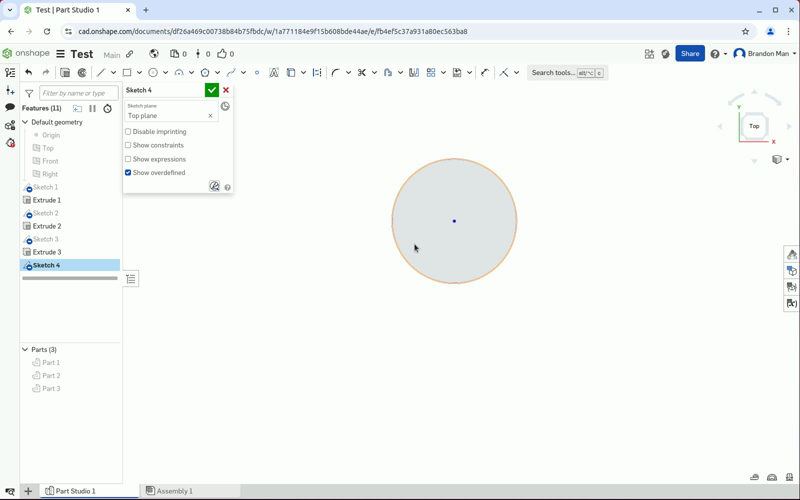
click(414, 243)
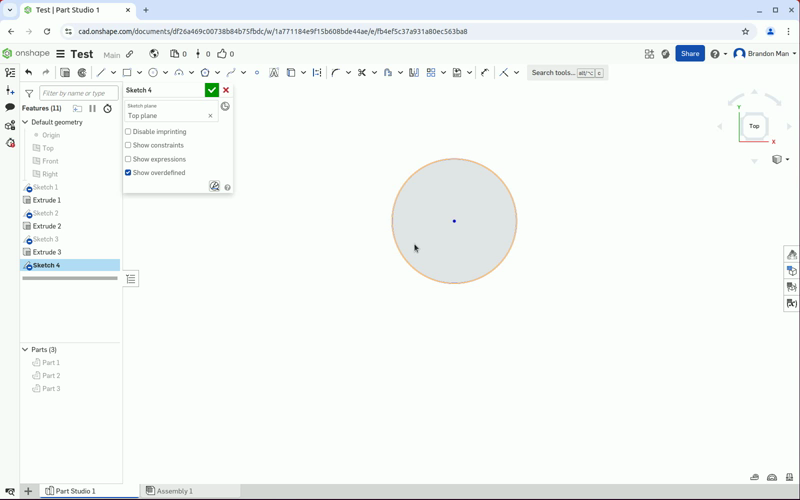
scroll(-6)
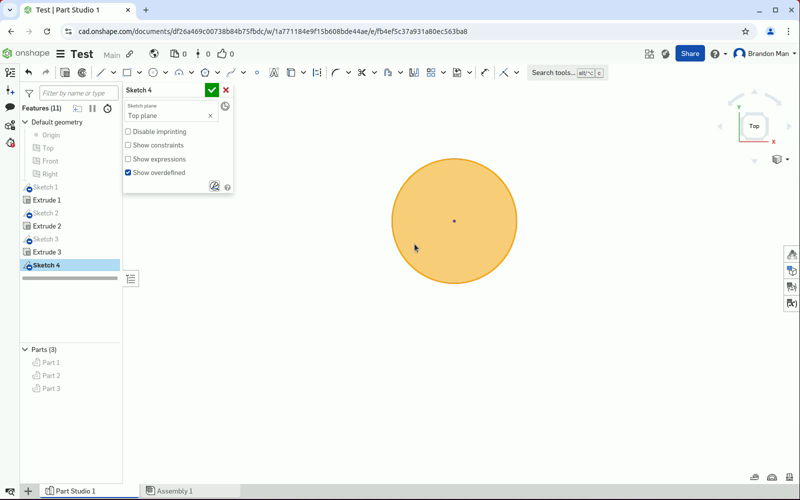
scroll(-6)
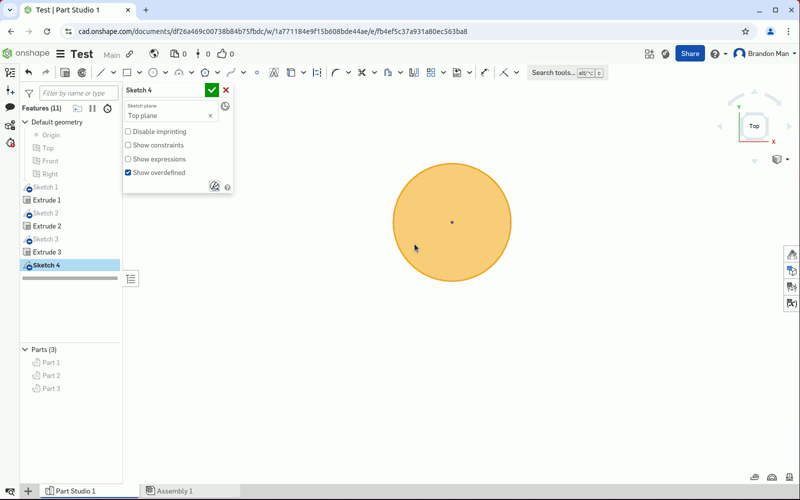
scroll(-6)
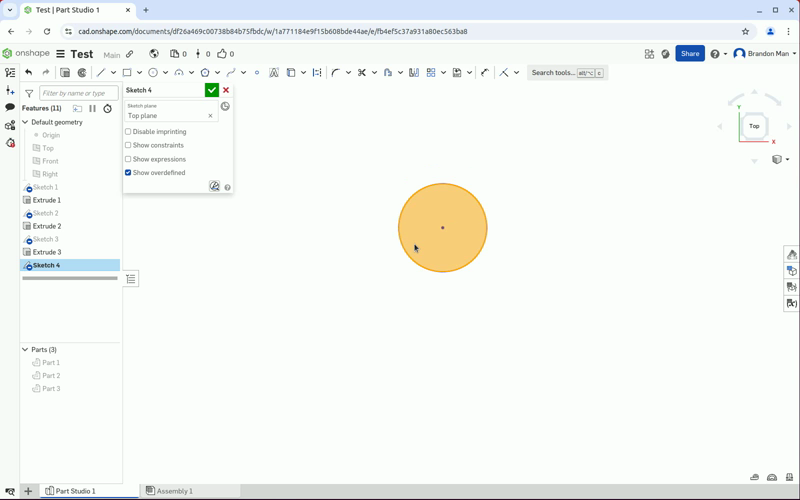
scroll(-6)
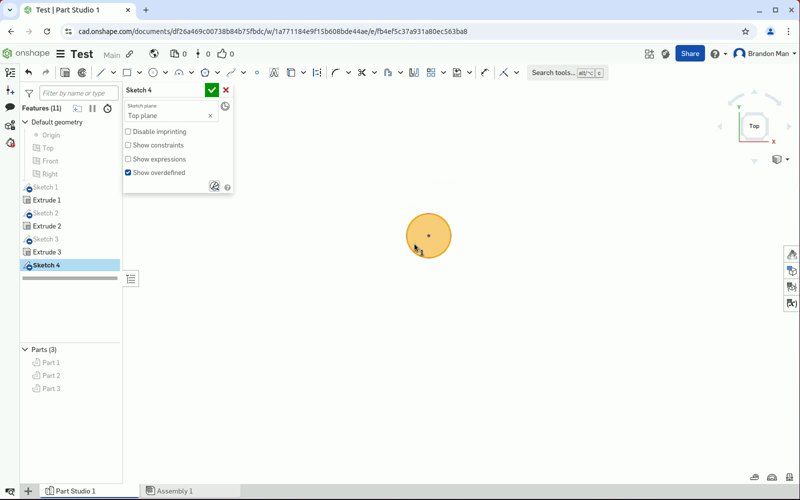
scroll(-6)
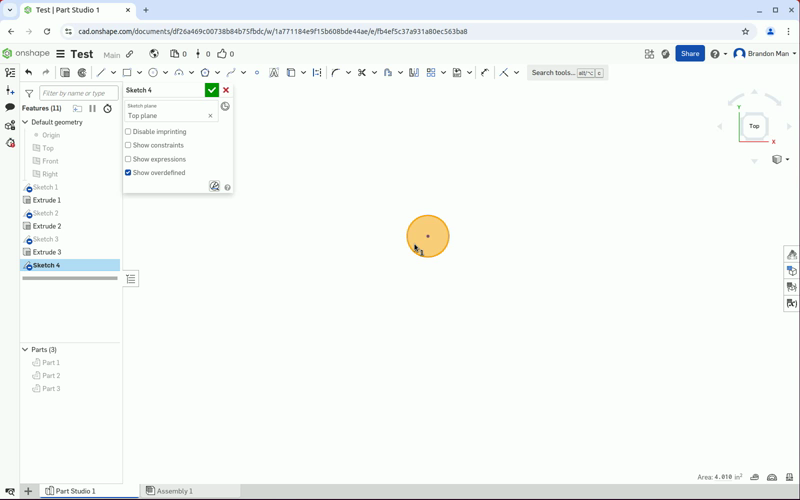
scroll(-6)
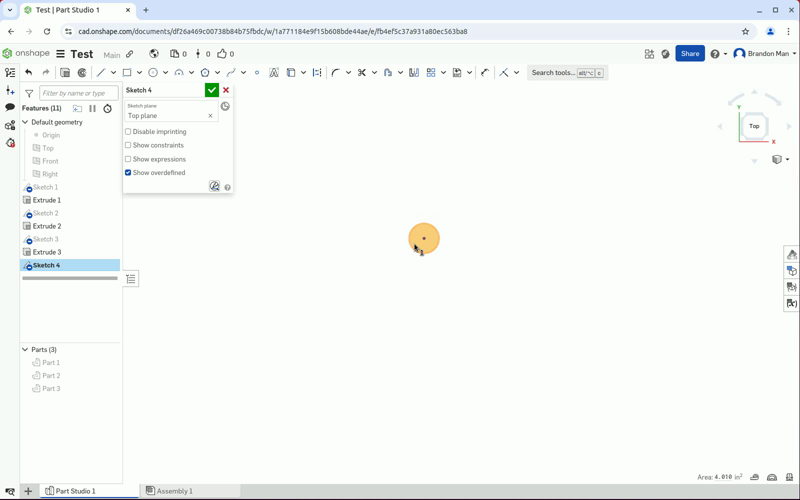
scroll(-6)
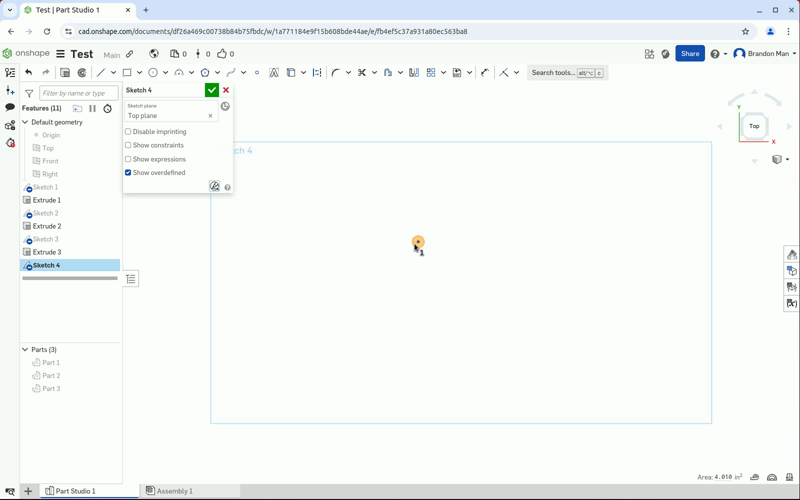
mouse_move(73, 352)
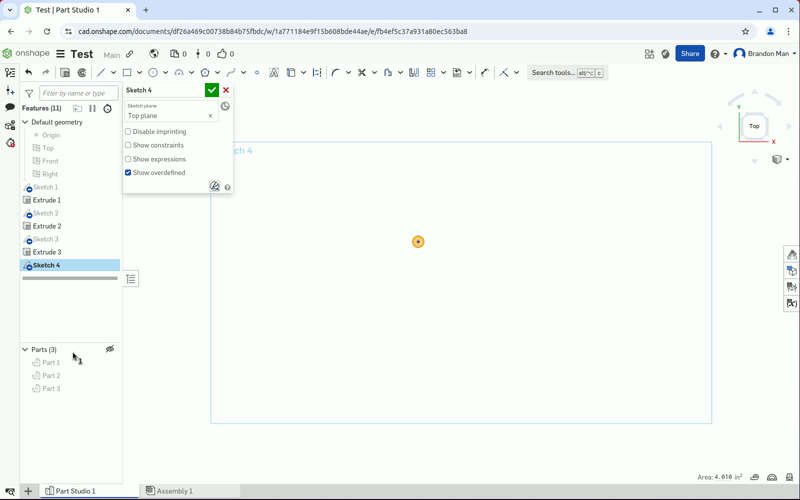
key(shift+y)
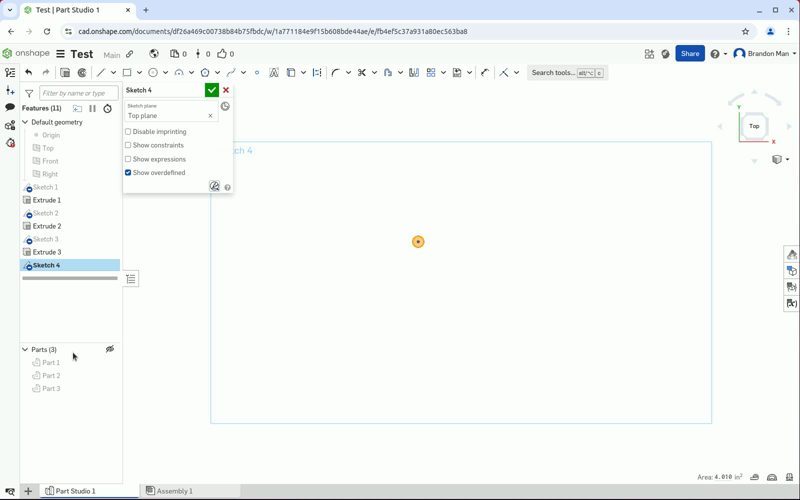
key(shift+e)
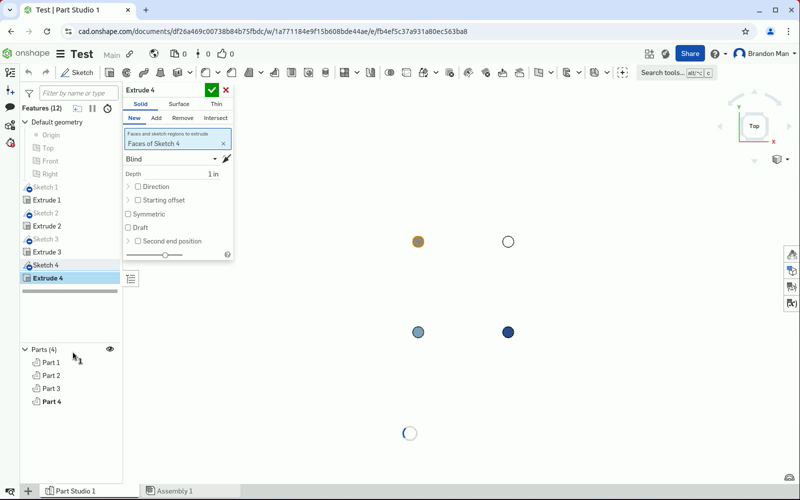
mouse_move(143, 106)
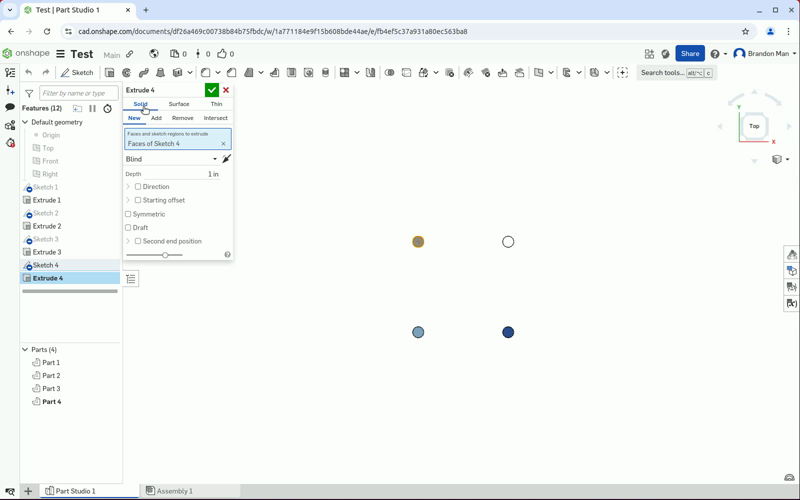
click(143, 106)
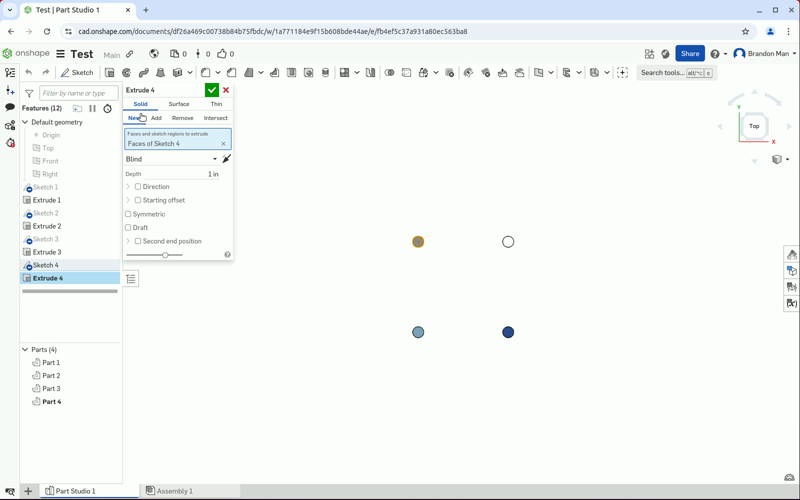
mouse_move(137, 120)
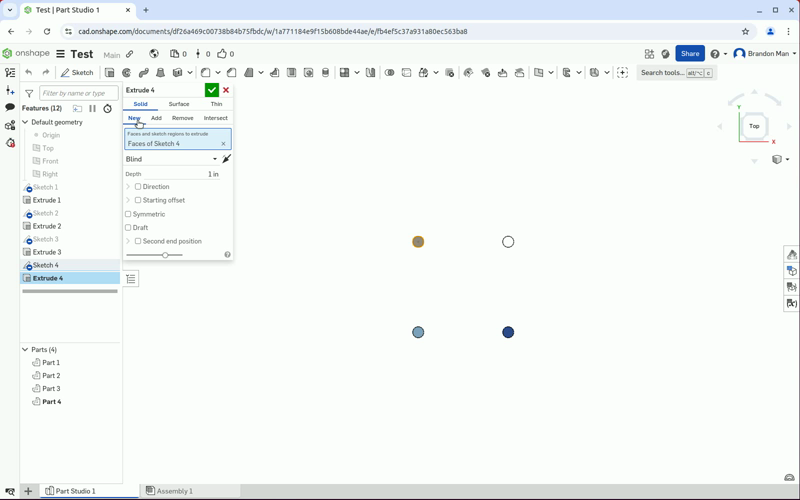
click(137, 120)
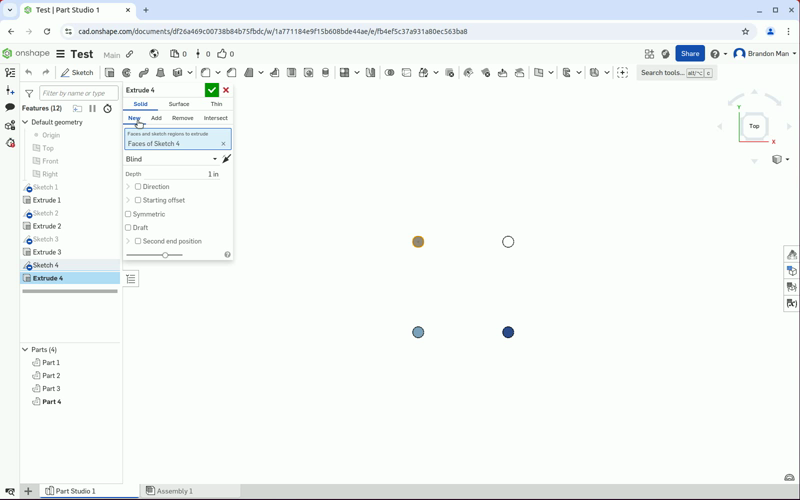
key(tab, 4)
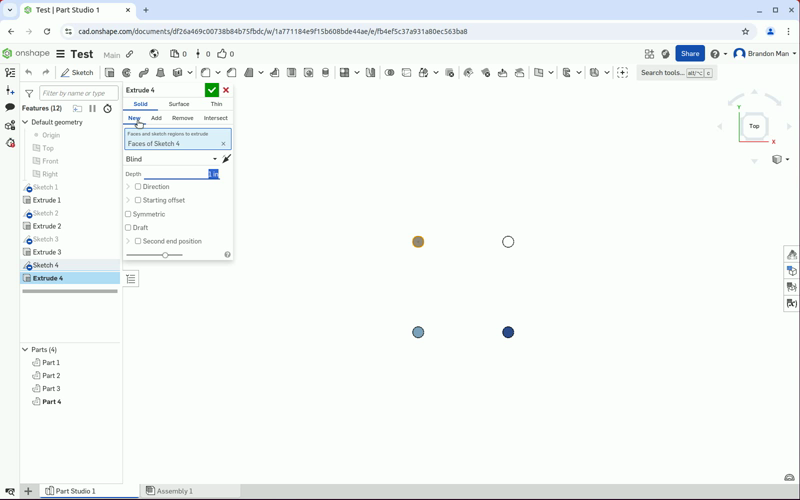
text(18.775)
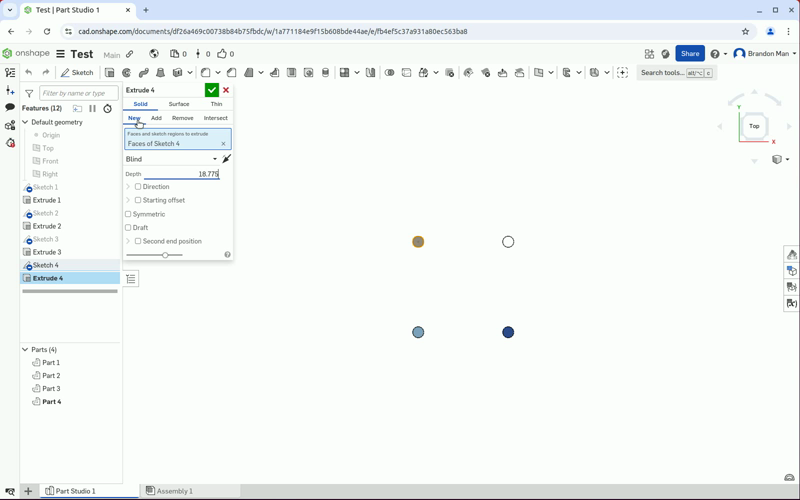
key(enter)
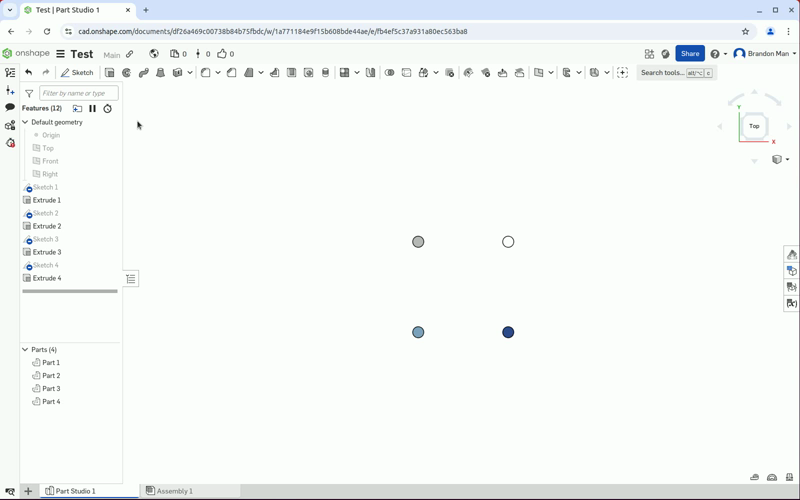
key(shift+h)
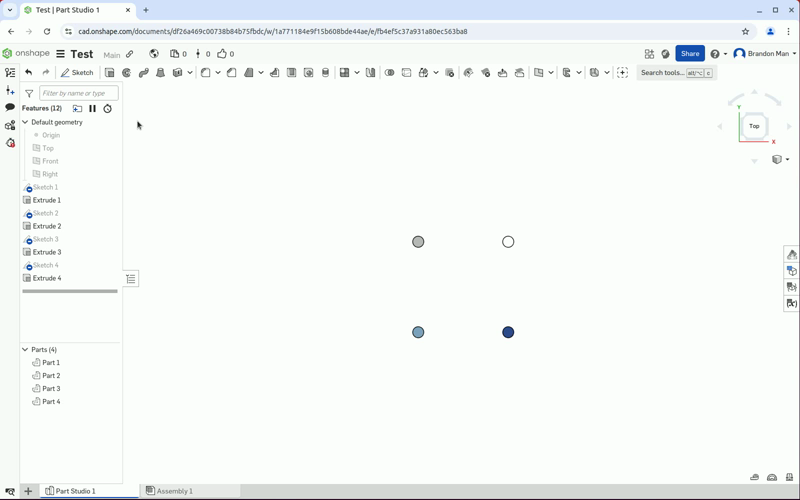
key(shift+h)
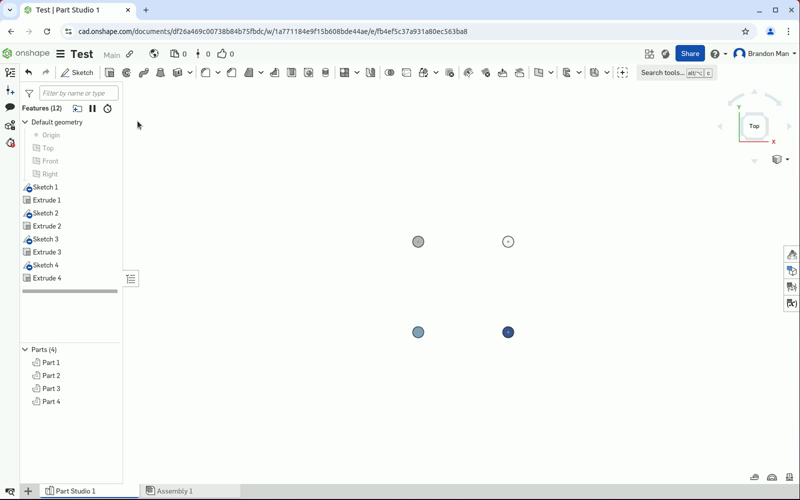
key(shift+7)
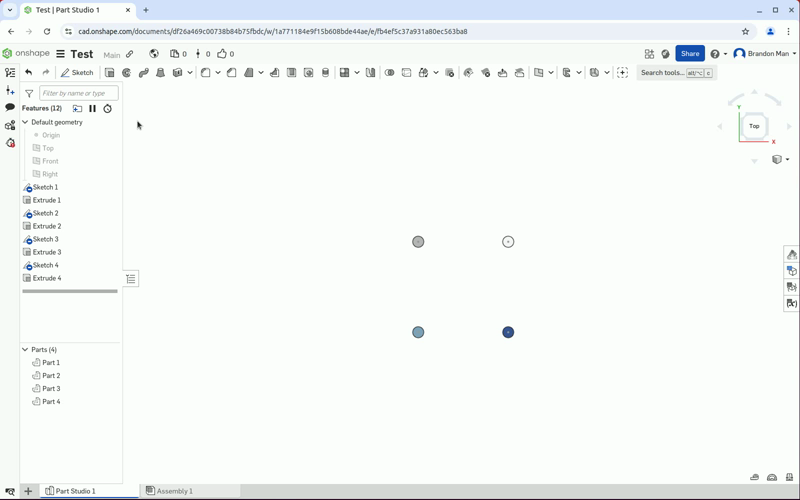
key(up, 3)
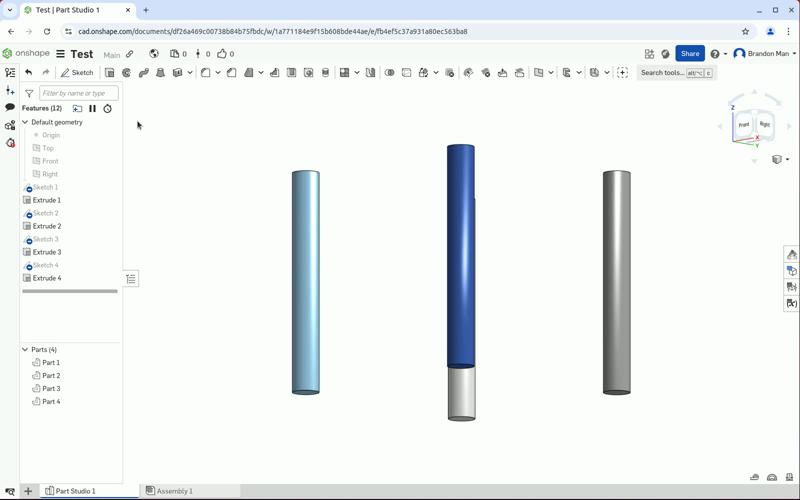
key(left, 3)
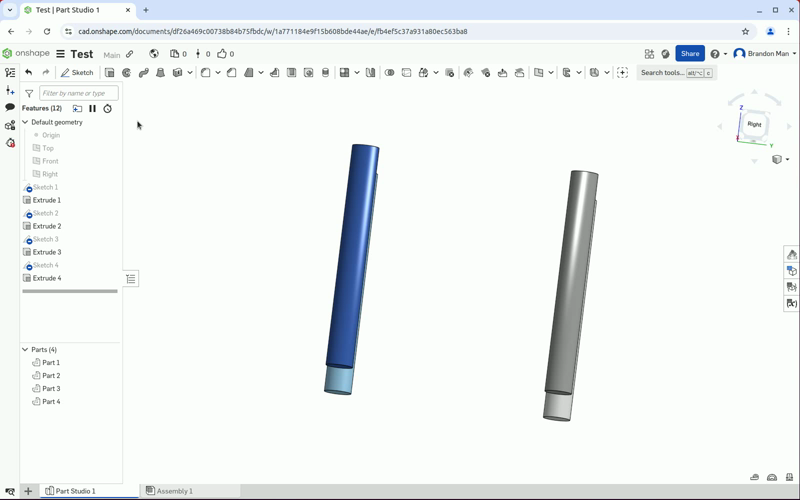
key(right, 3)
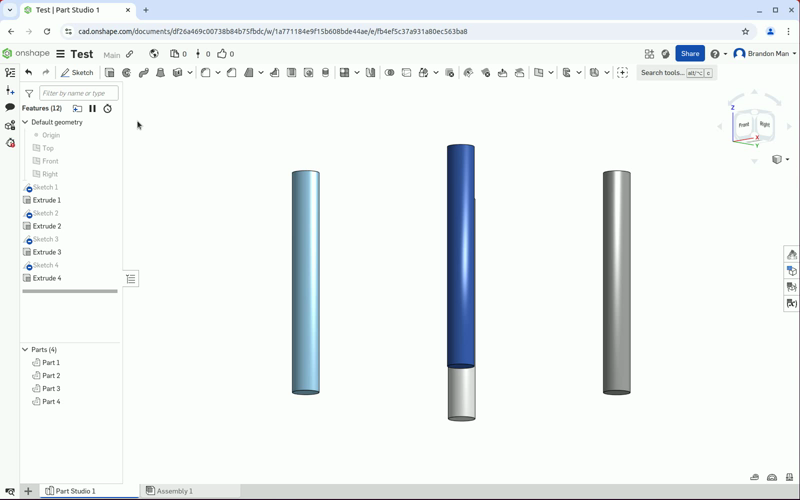
key(down, 3)
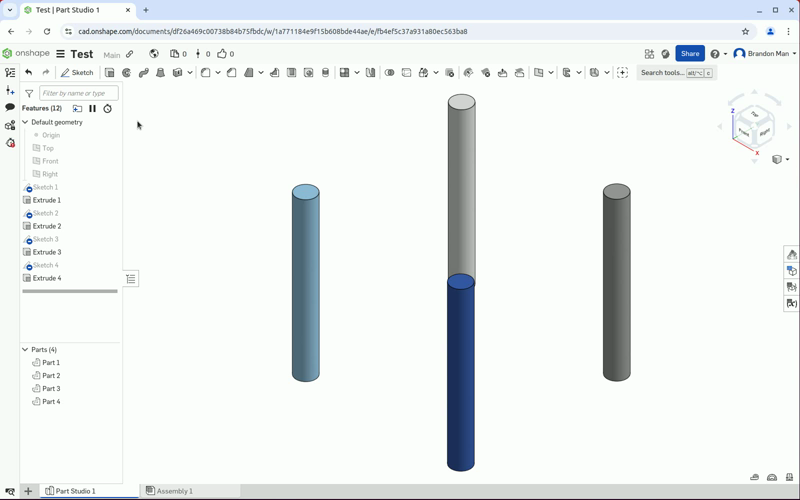
mouse_move(73, 189)
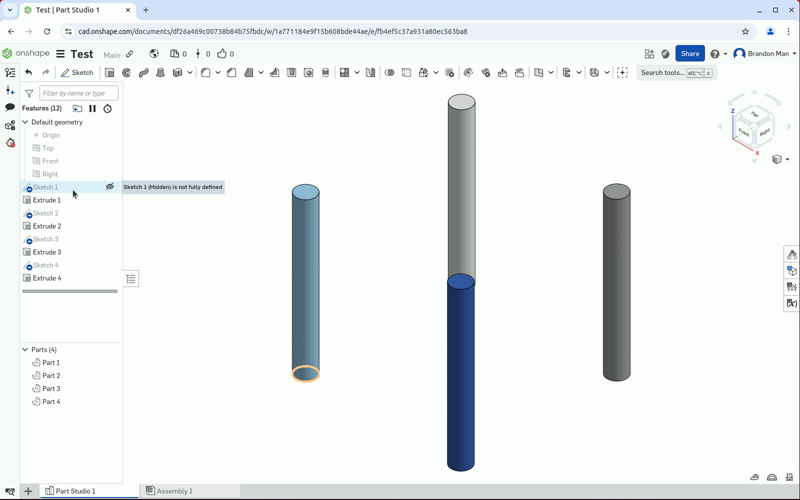
click(73, 189)